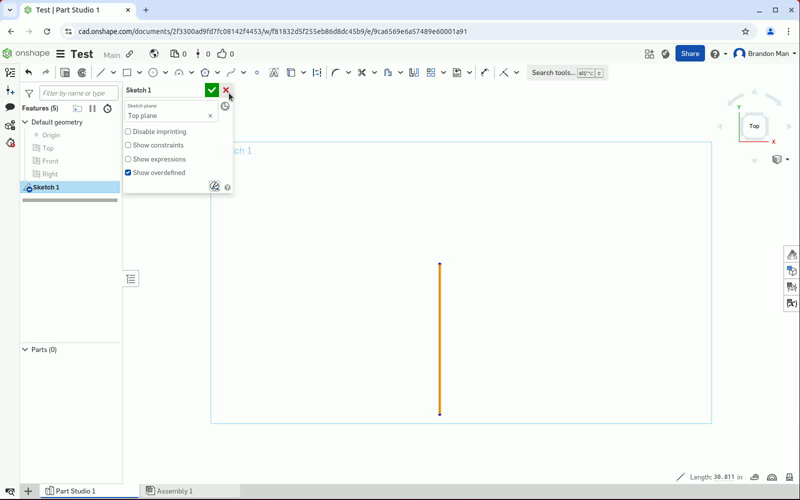
key(shift+h)
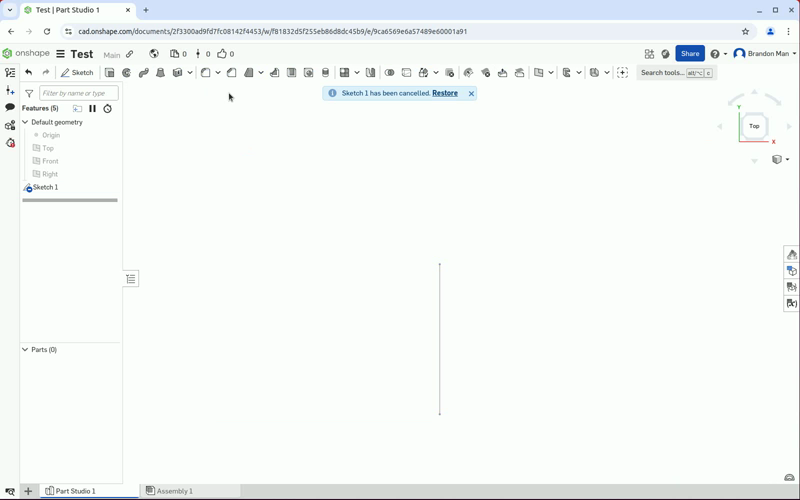
key(shift+s)
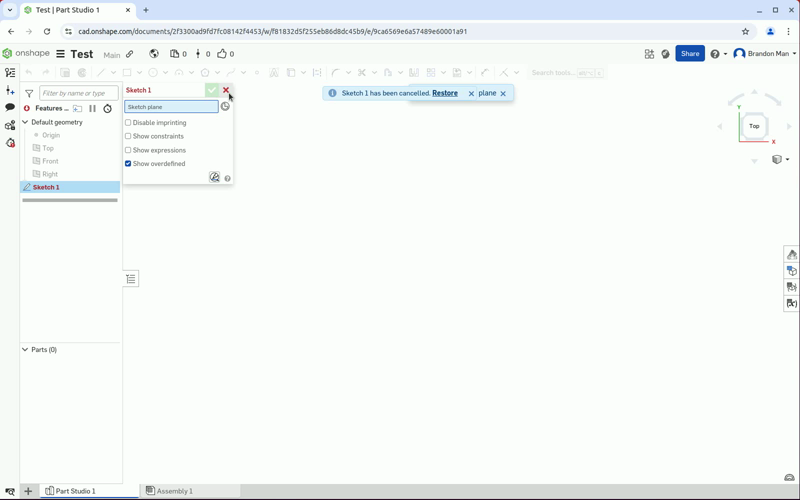
mouse_move(73, 150)
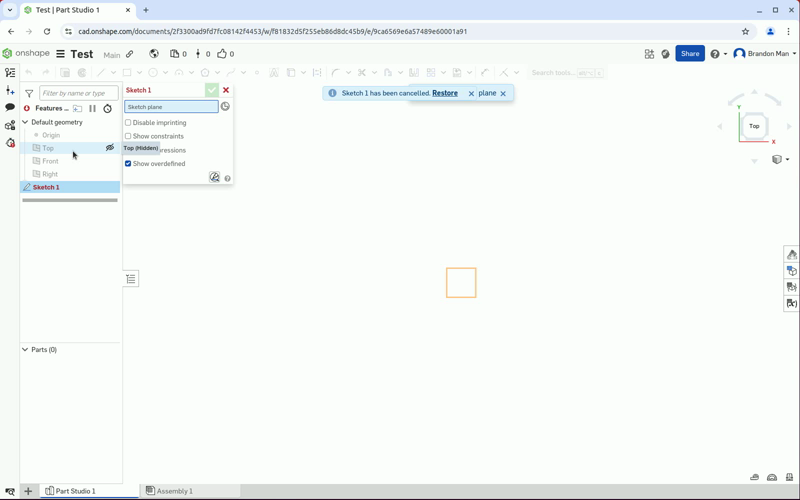
click(73, 150)
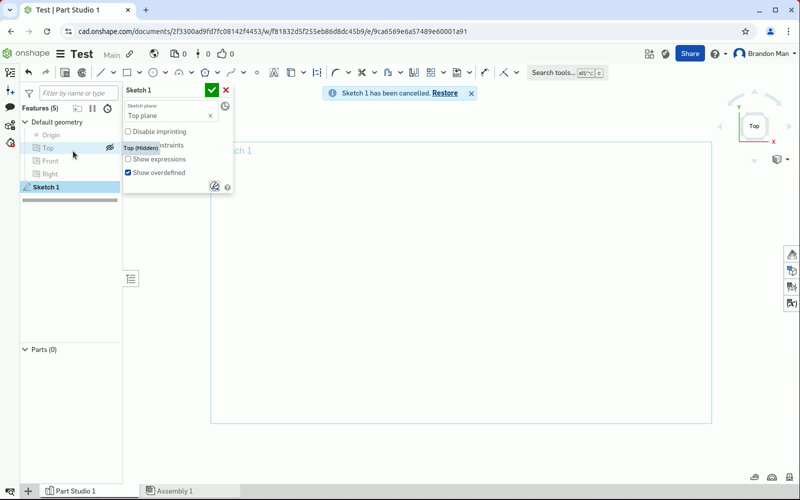
mouse_move(73, 352)
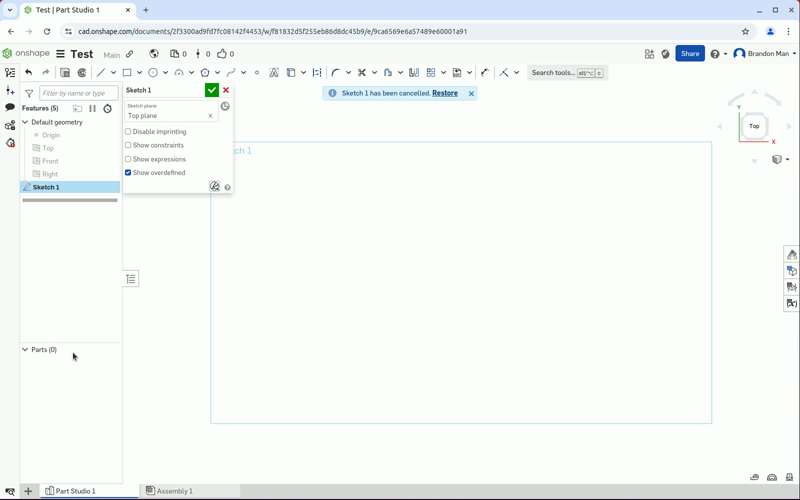
key(y)
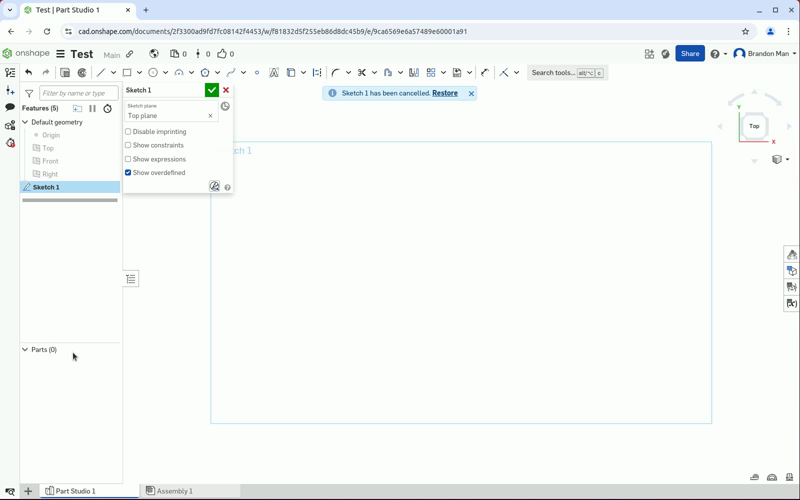
key(l)
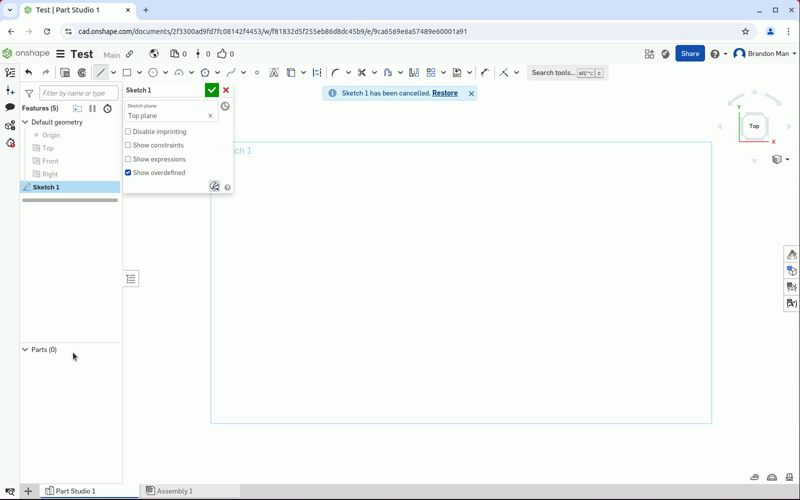
key_down(shift)
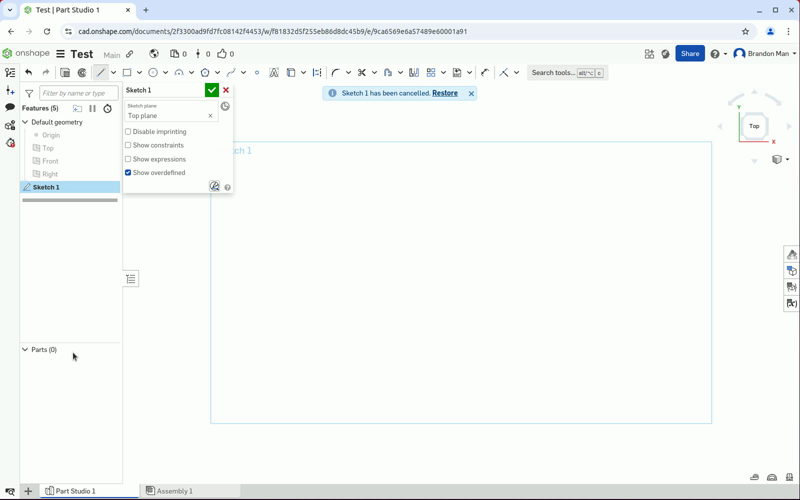
mouse_move(379, 282)
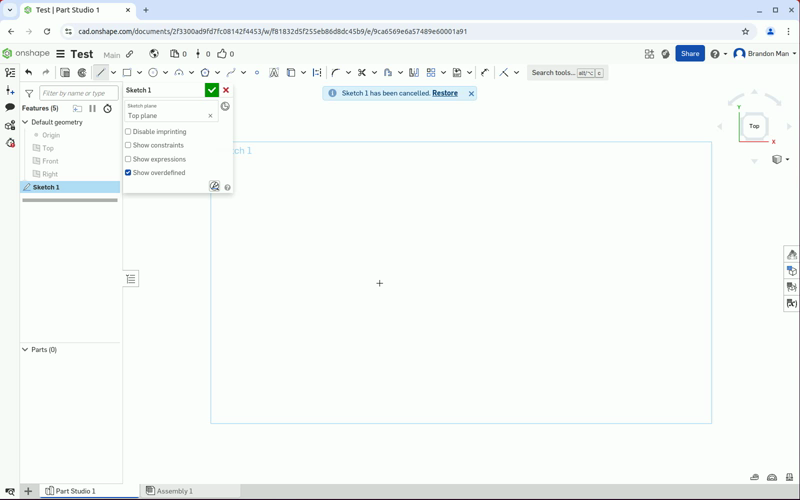
click(379, 282)
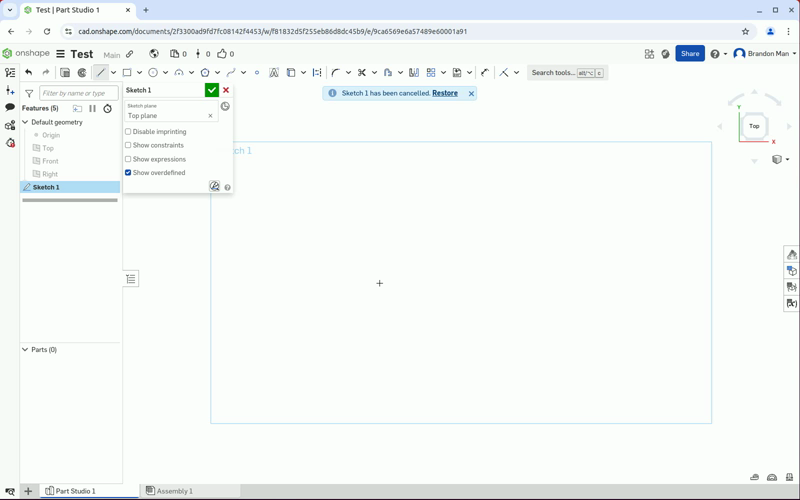
key_up(shift)
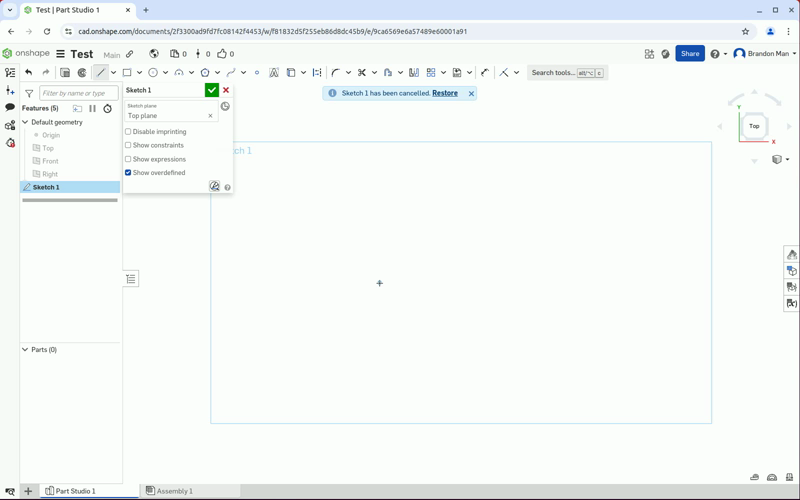
key_down(shift)
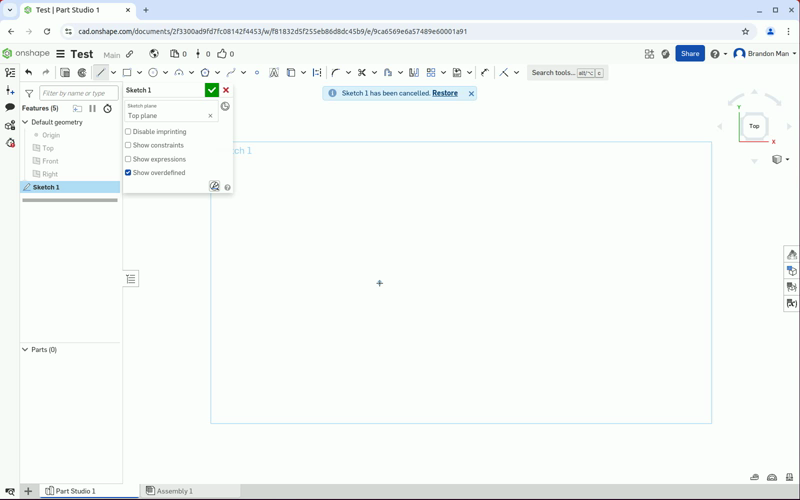
mouse_move(461, 282)
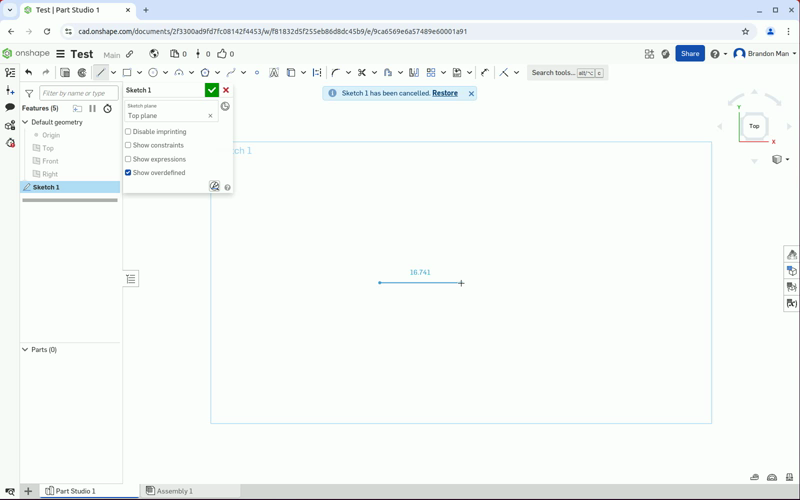
click(461, 282)
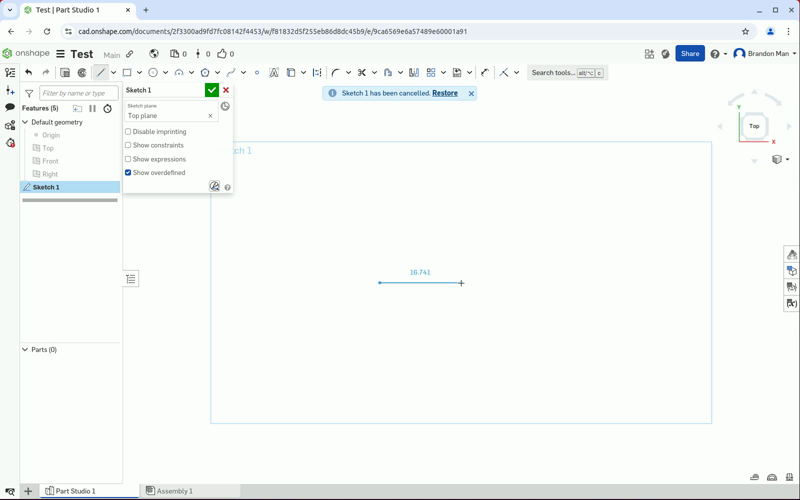
key_up(shift)
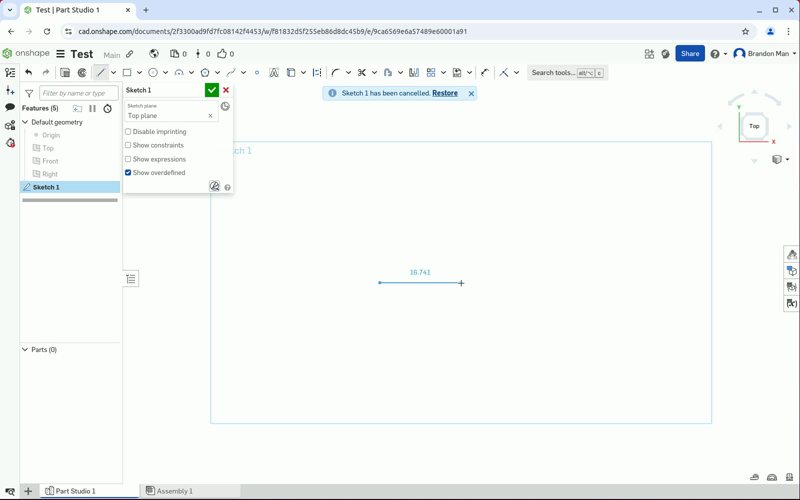
key_down(shift)
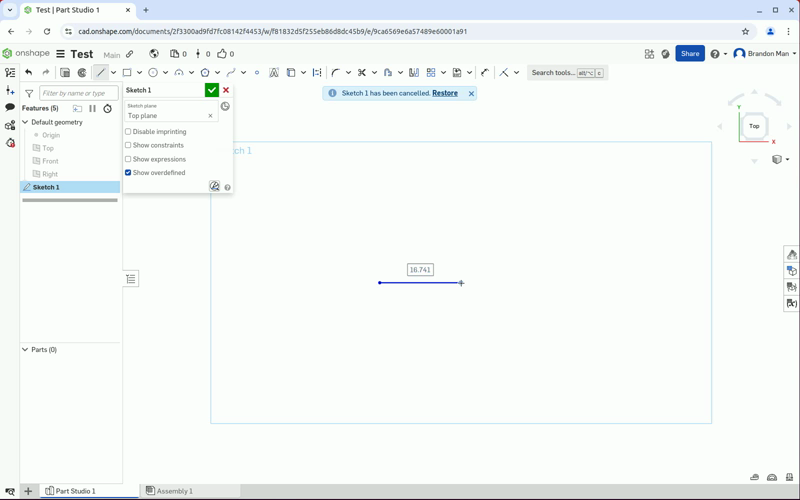
mouse_move(491, 282)
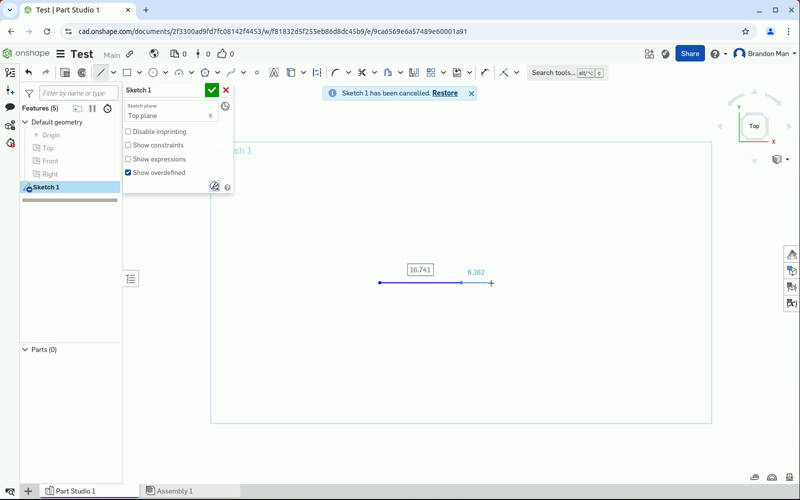
mouse_move(461, 246)
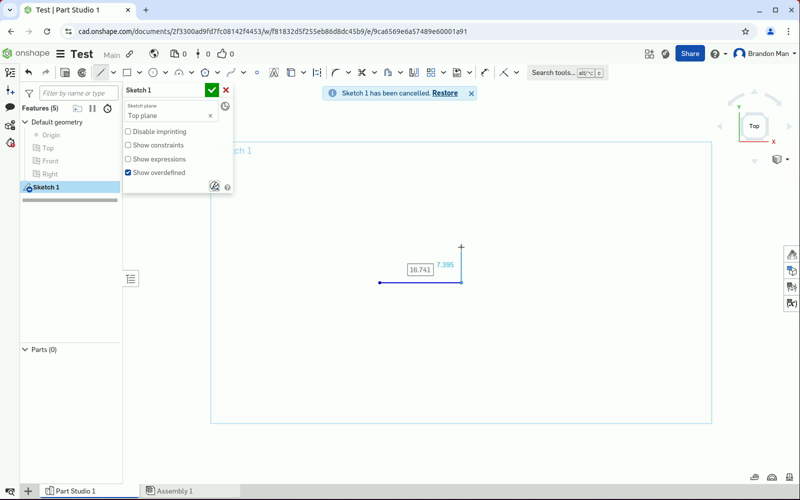
click(461, 246)
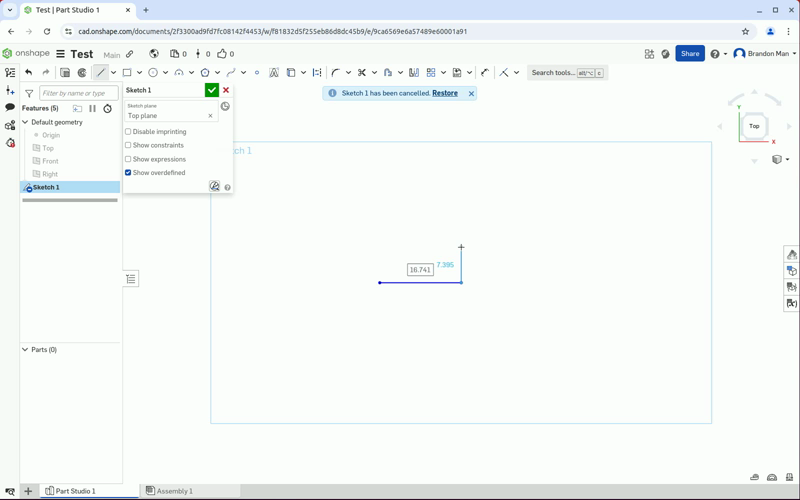
key_up(shift)
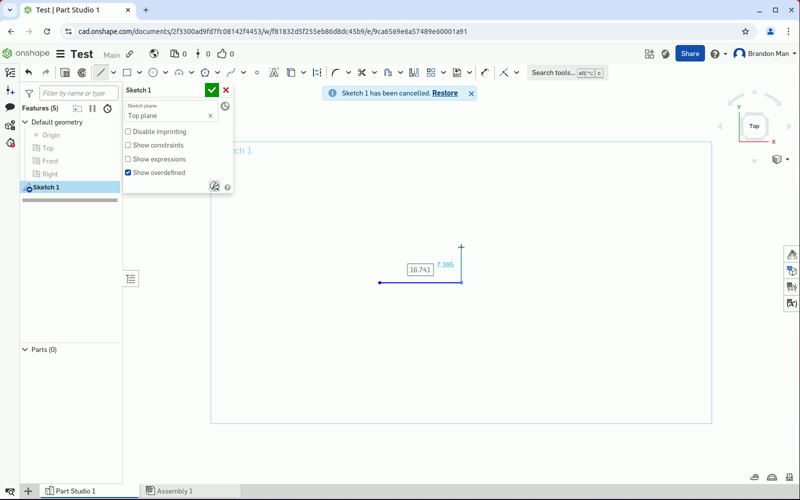
key_down(shift)
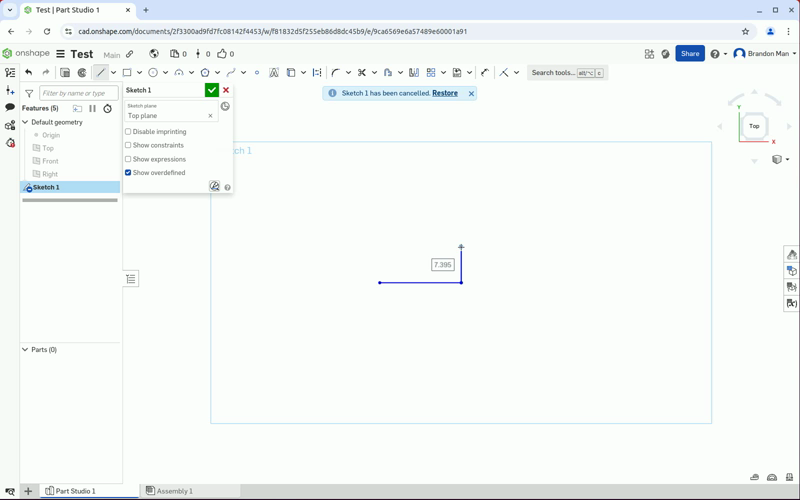
mouse_move(379, 246)
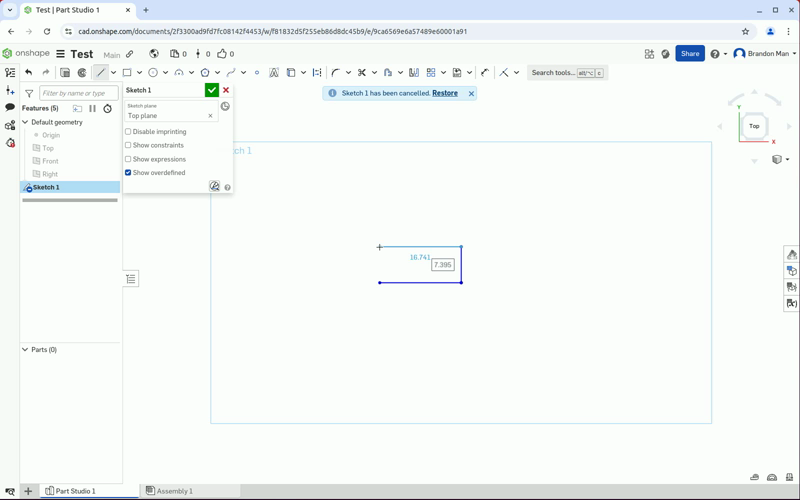
click(379, 246)
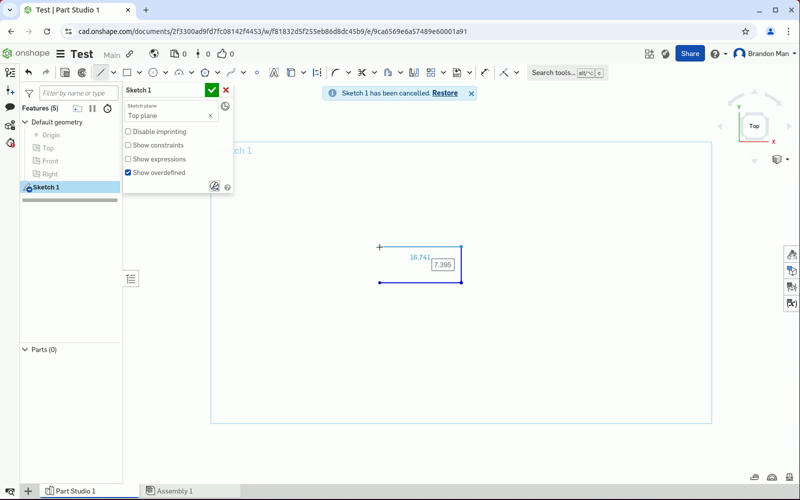
key_up(shift)
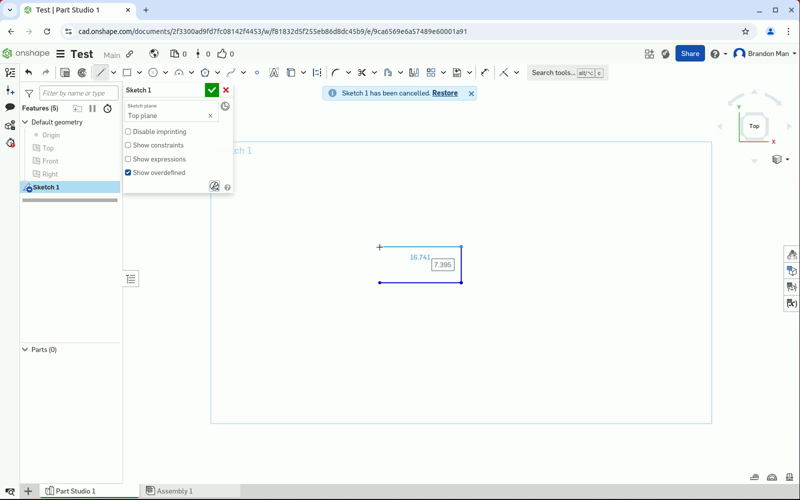
mouse_move(409, 246)
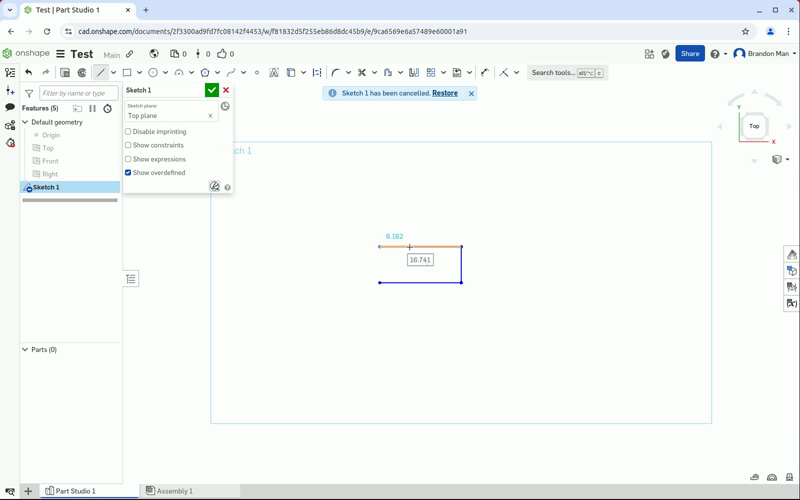
key_down(shift)
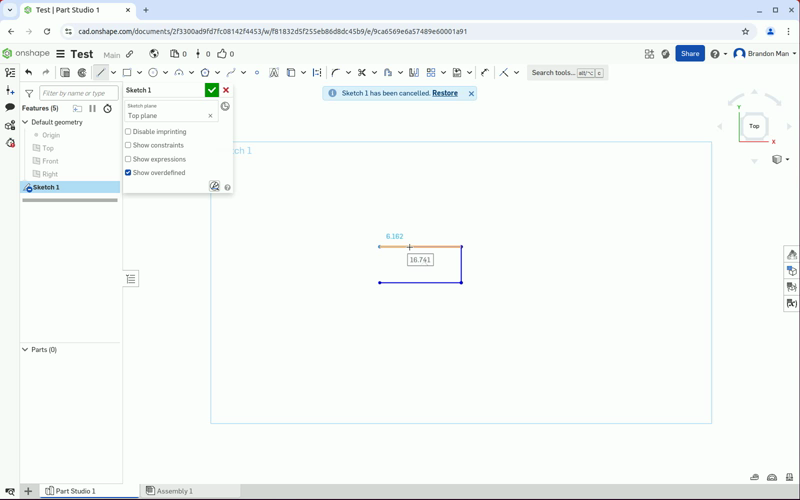
mouse_move(379, 282)
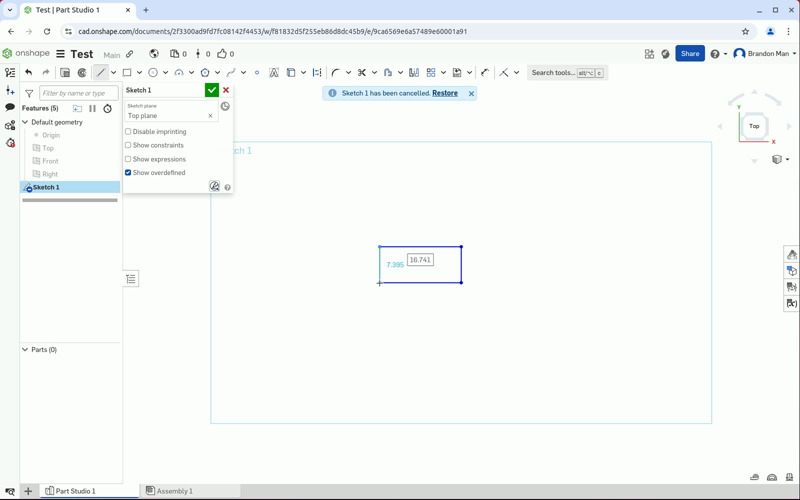
key_up(shift)
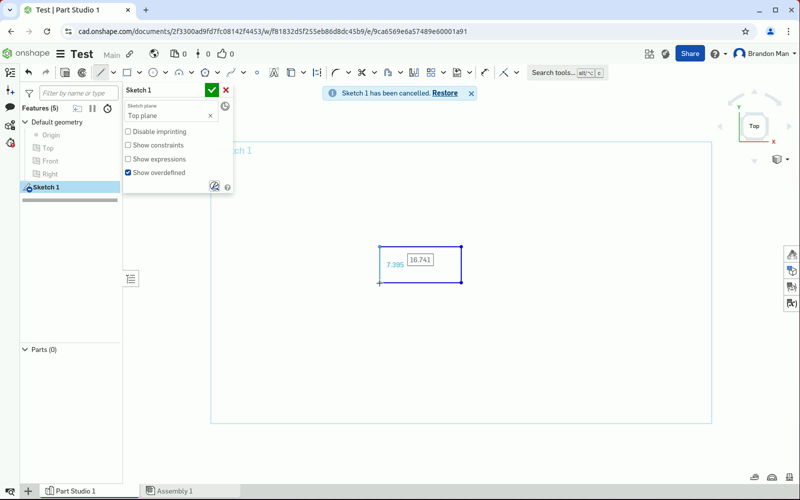
click(379, 282)
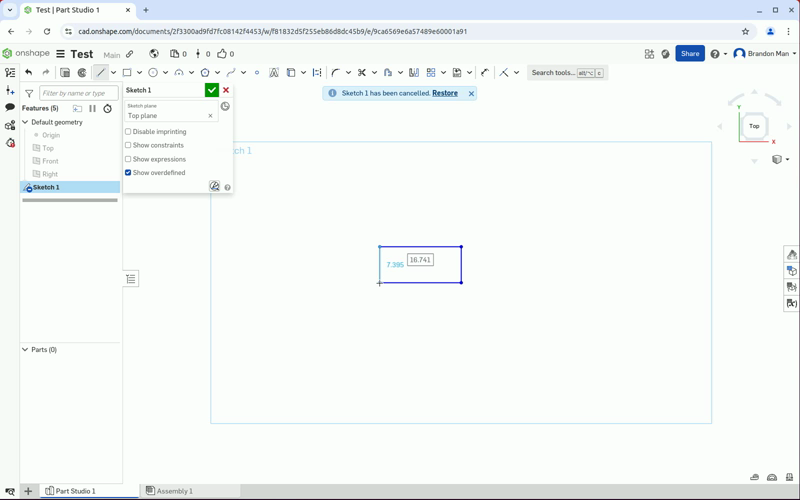
key(esc)
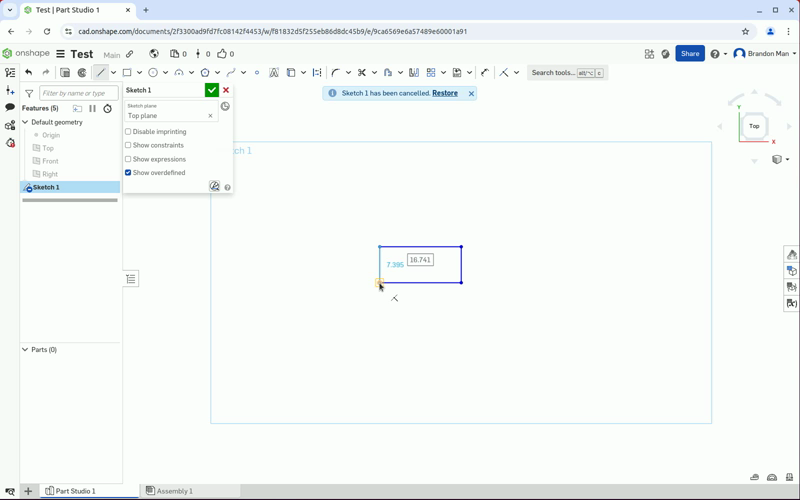
mouse_move(457, 262)
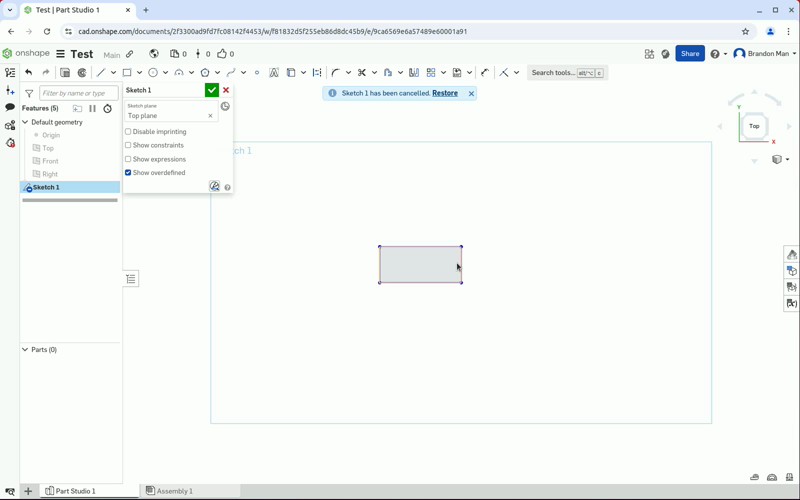
click(457, 262)
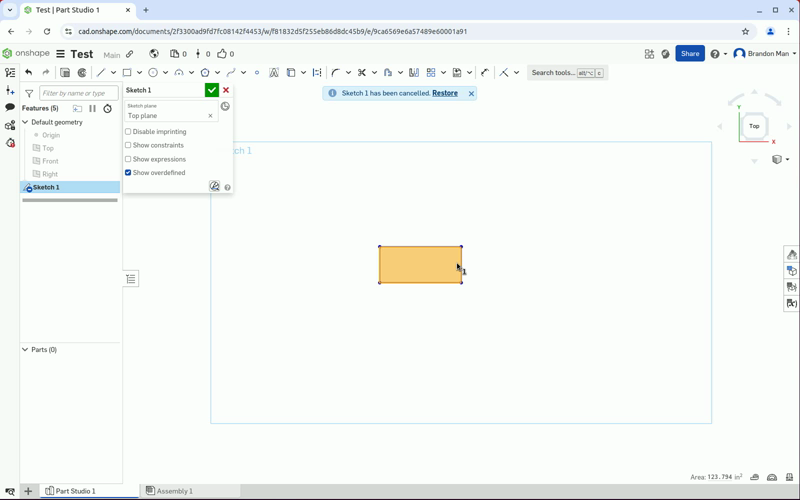
mouse_move(73, 352)
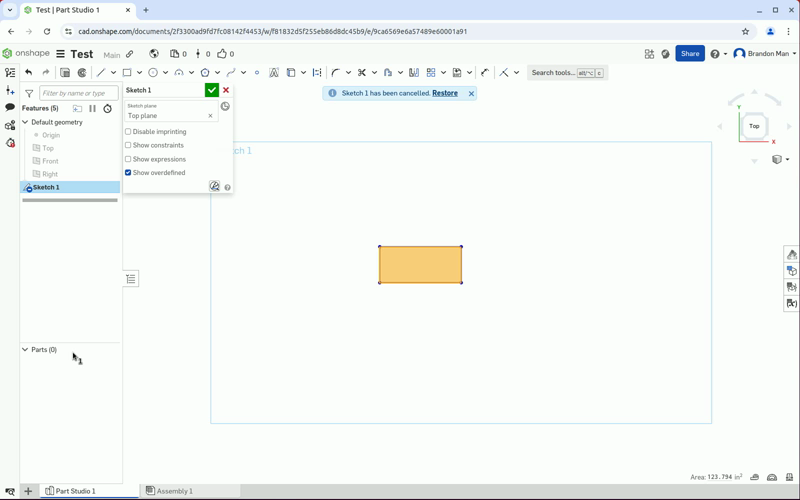
key(shift+y)
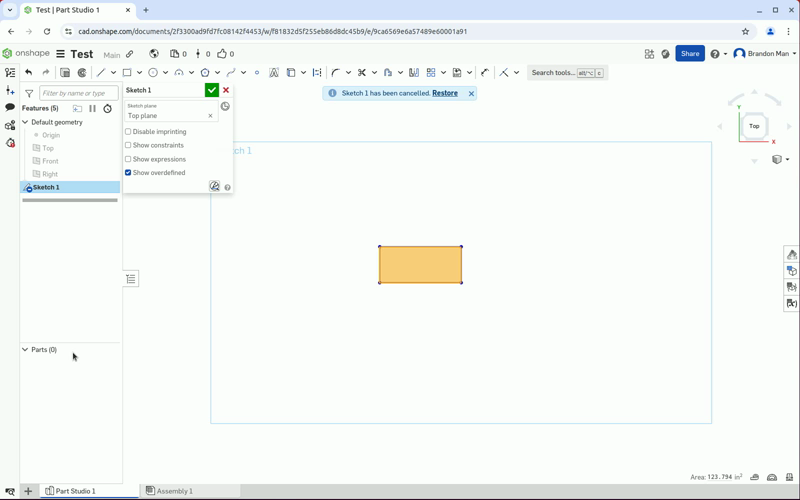
key(shift+e)
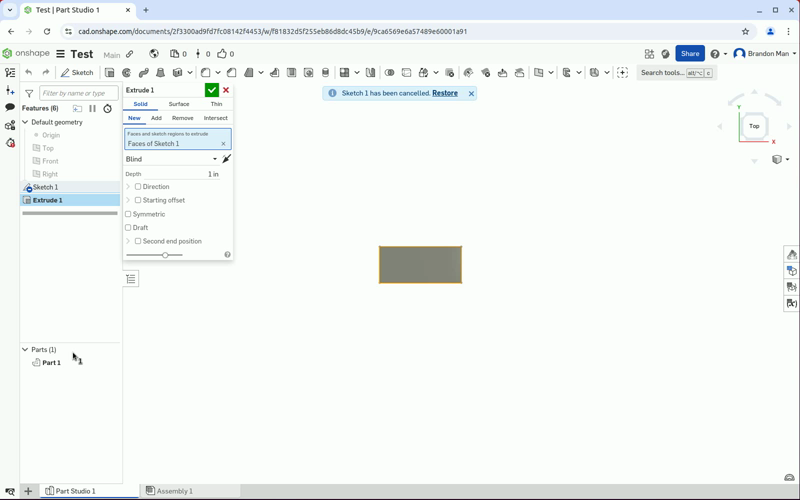
mouse_move(143, 106)
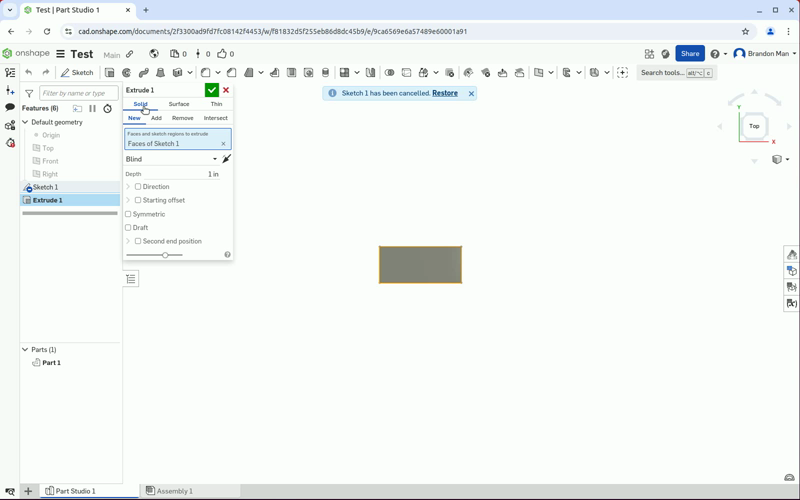
click(143, 106)
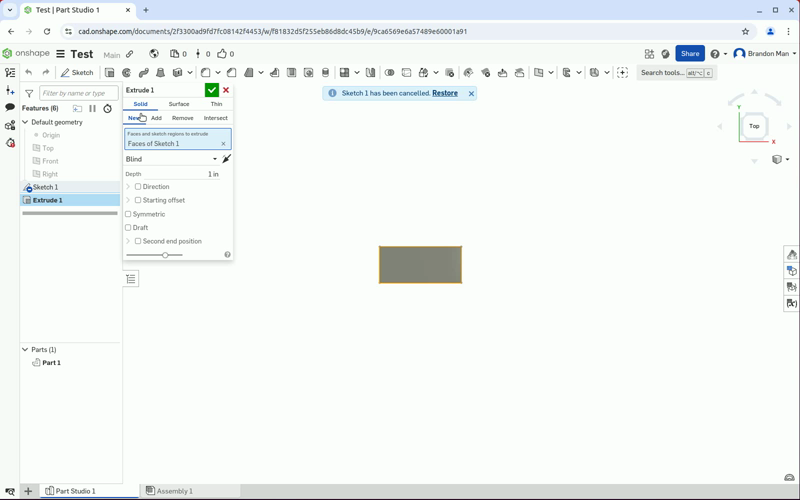
mouse_move(137, 120)
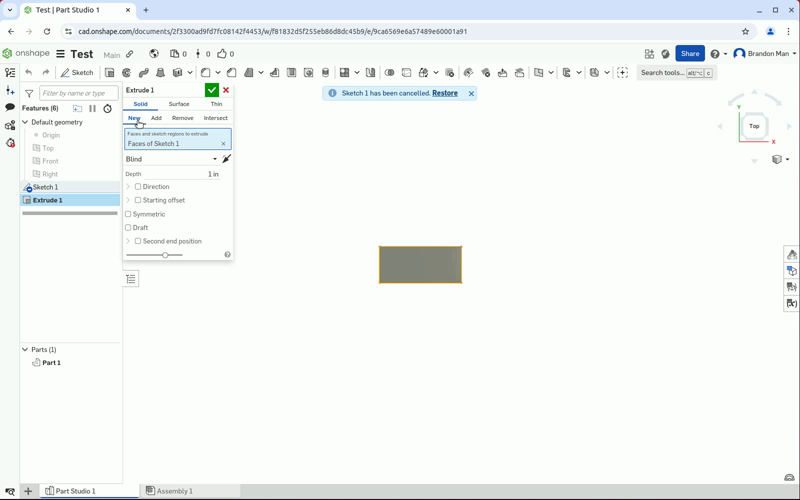
click(137, 120)
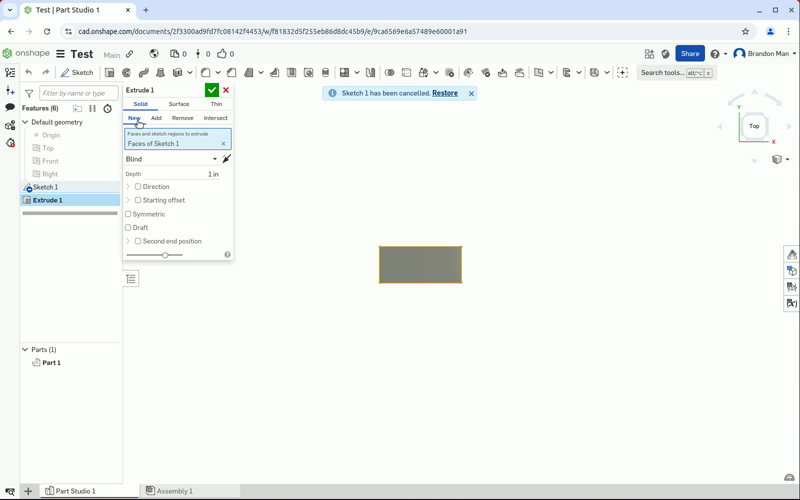
key(tab, 4)
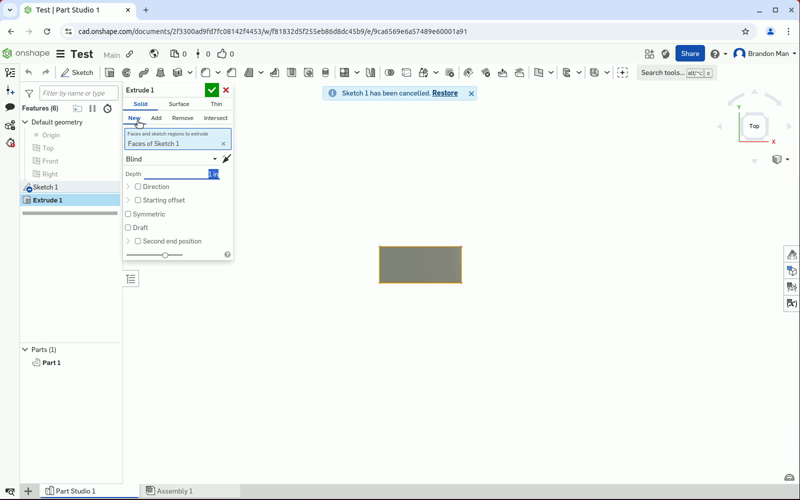
text(0.241)
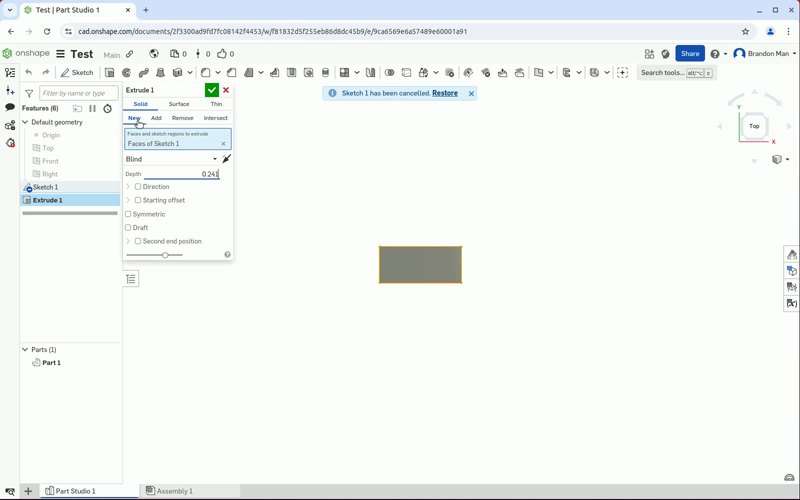
key(enter)
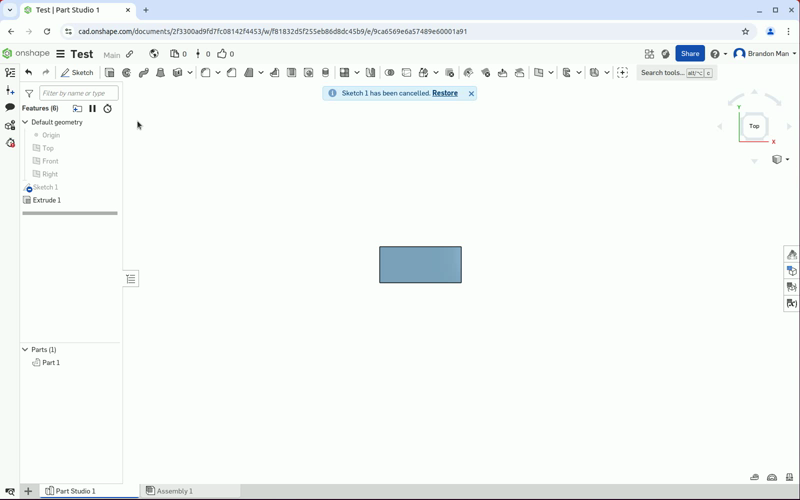
key(shift+h)
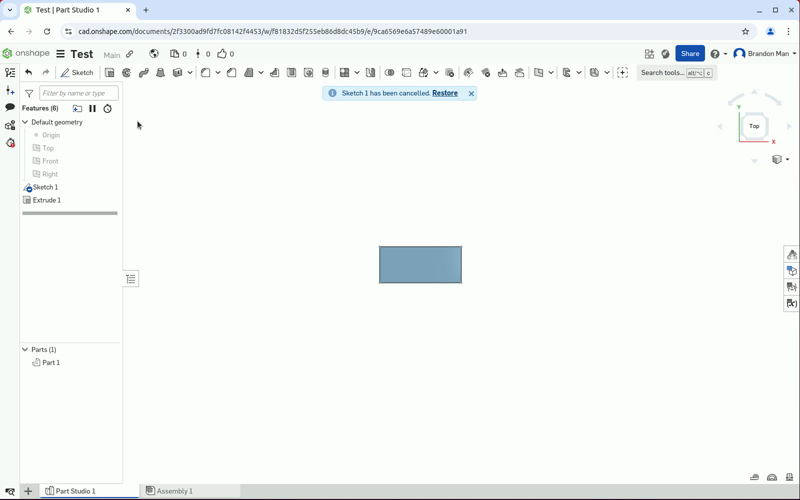
key(shift+h)
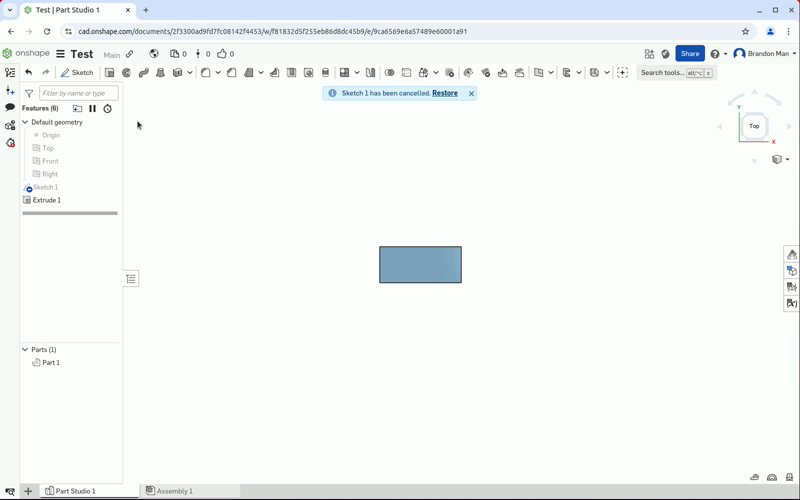
mouse_move(73, 189)
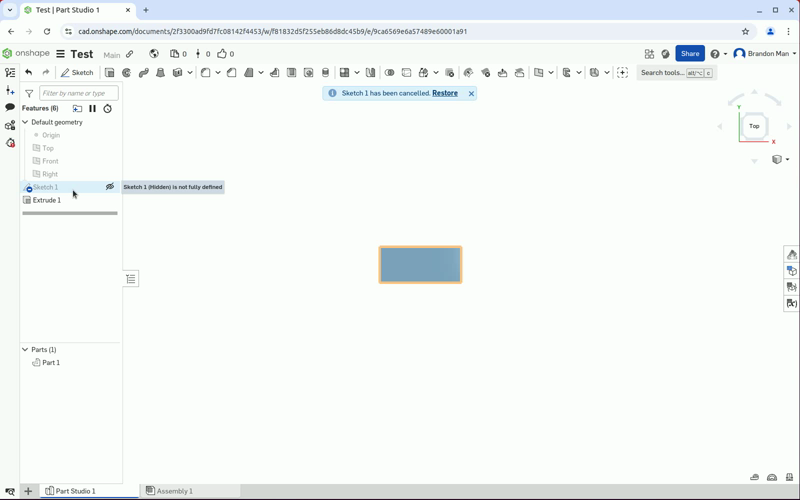
click(73, 189)
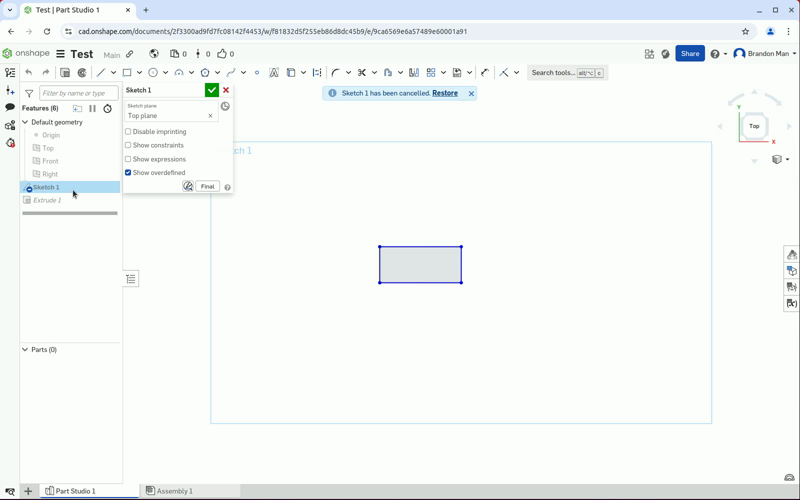
mouse_move(229, 92)
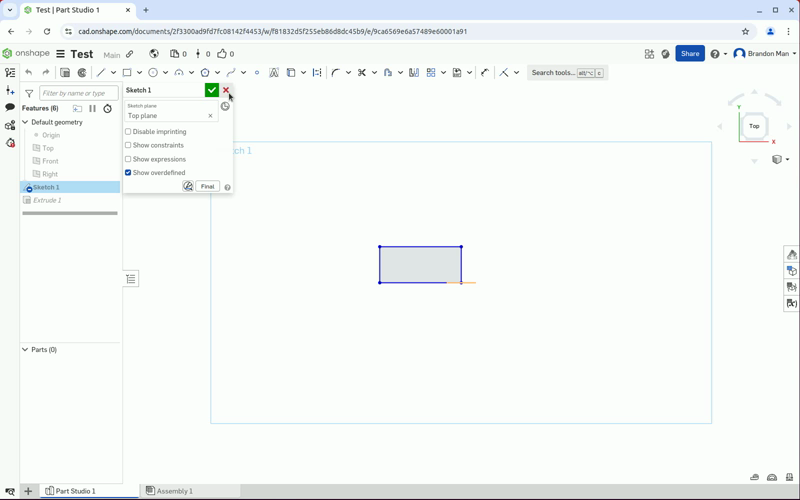
click(229, 92)
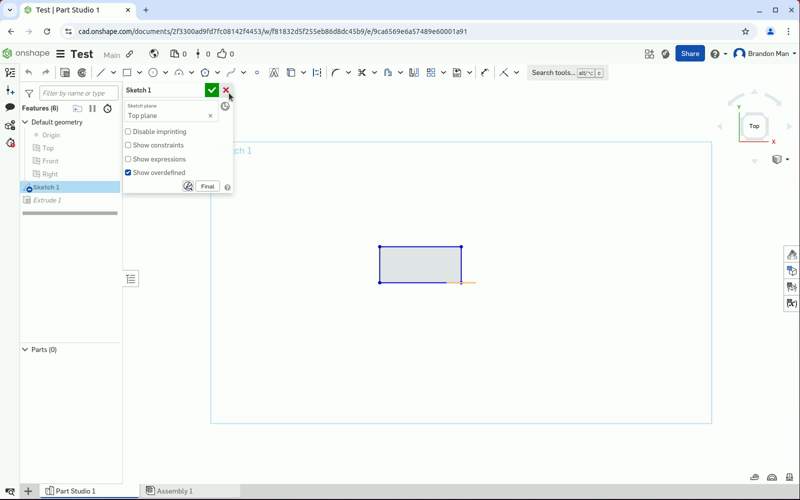
key(shift+s)
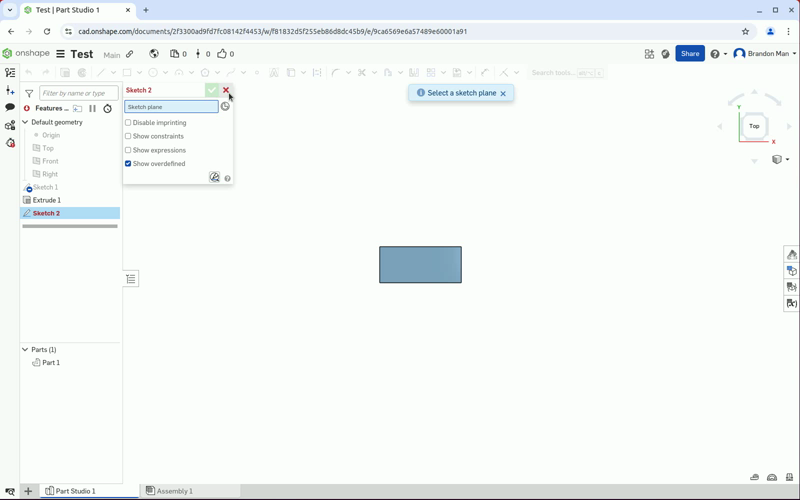
mouse_move(73, 150)
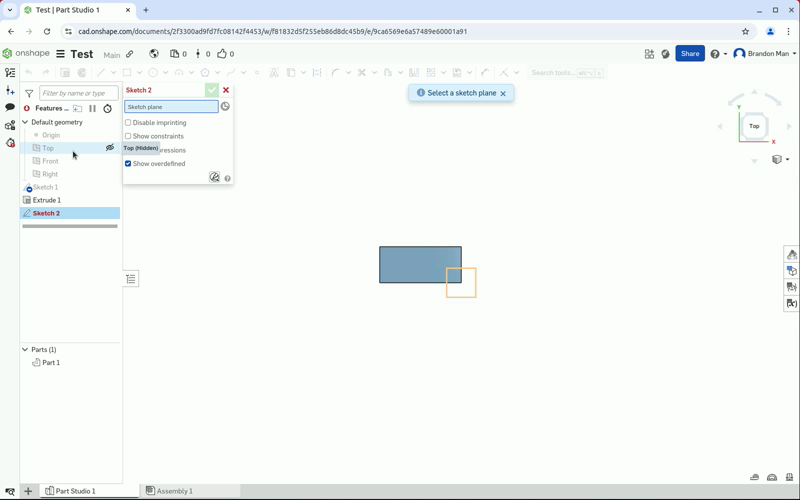
click(73, 150)
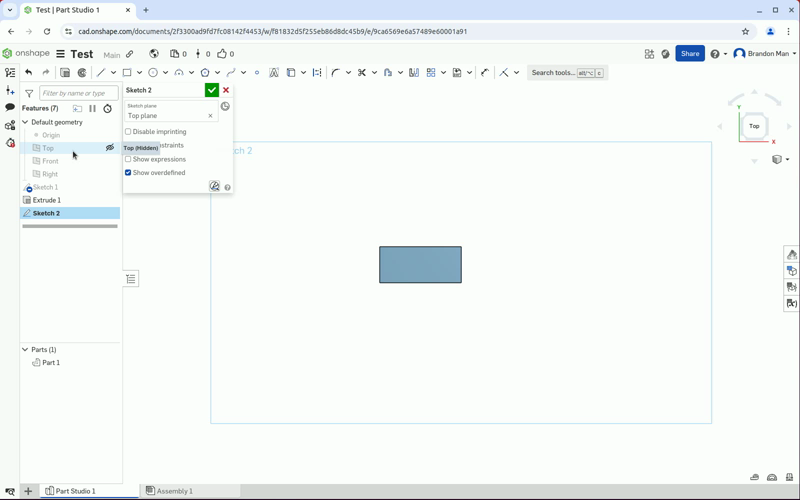
mouse_move(73, 352)
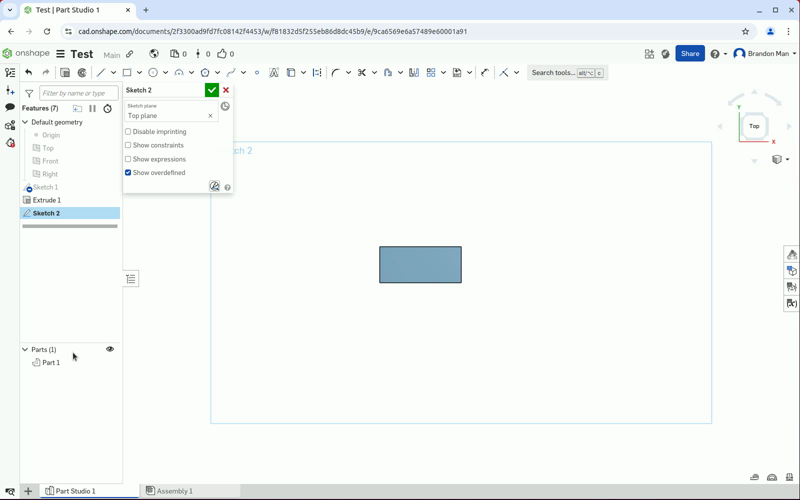
key(y)
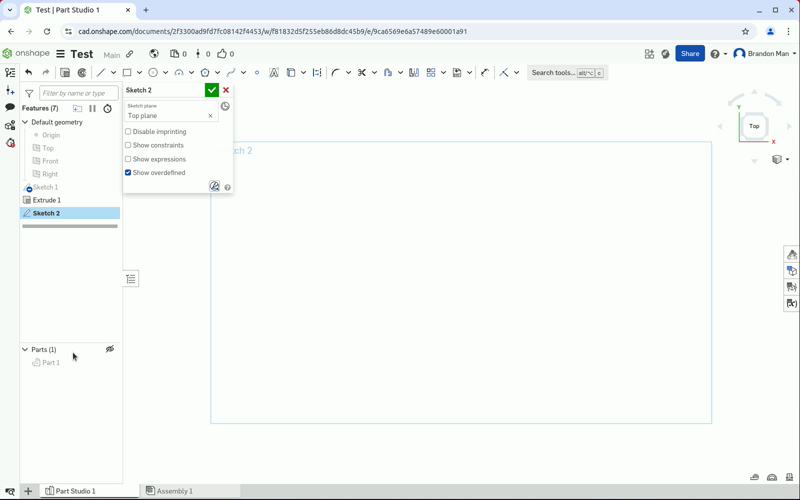
key(l)
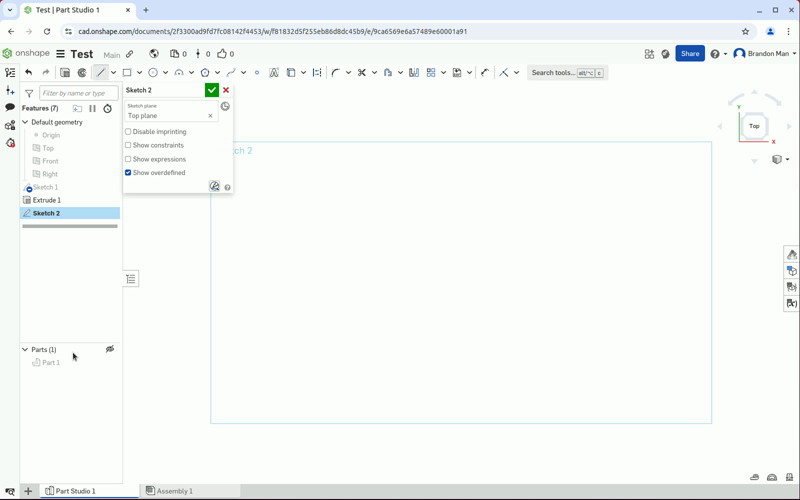
key_down(shift)
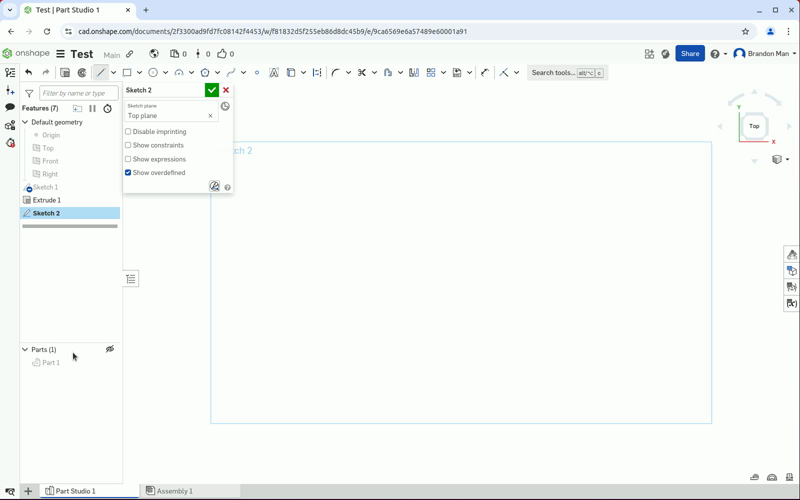
mouse_move(348, 285)
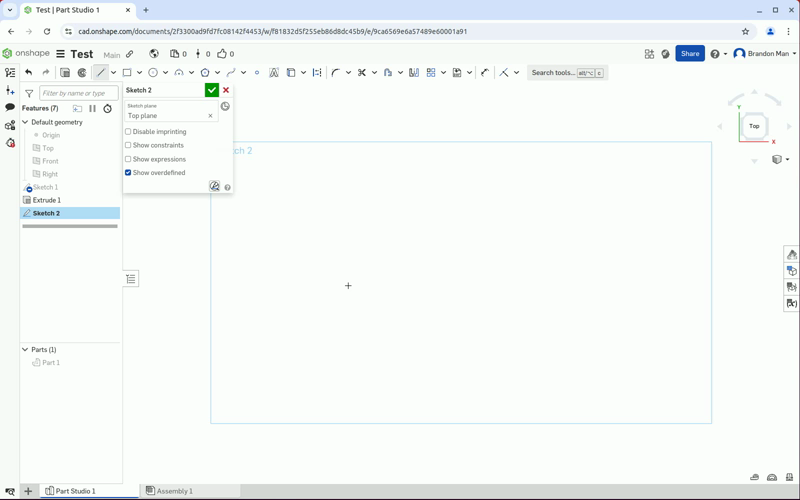
click(348, 285)
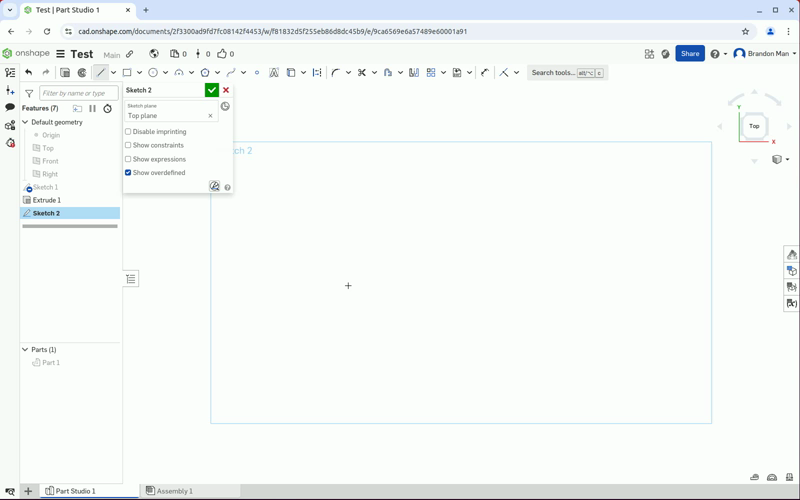
key_up(shift)
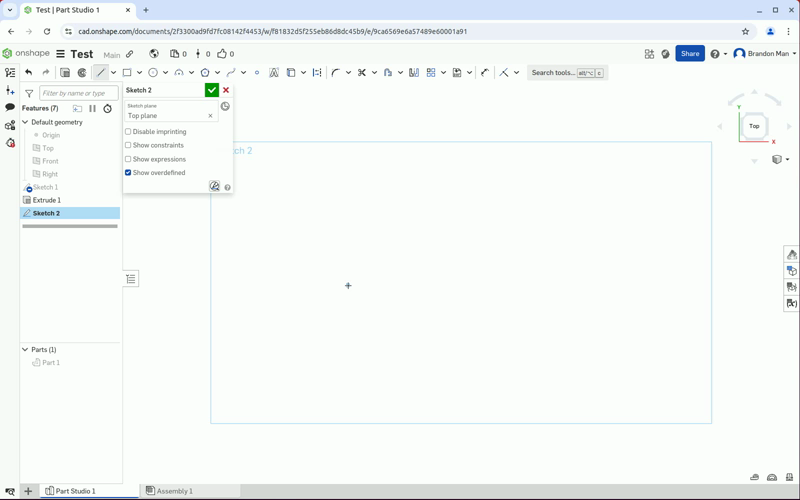
key_down(shift)
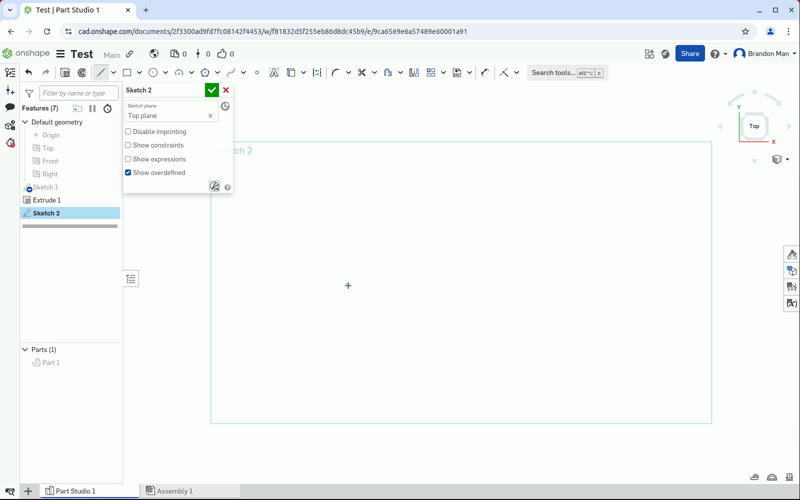
mouse_move(460, 285)
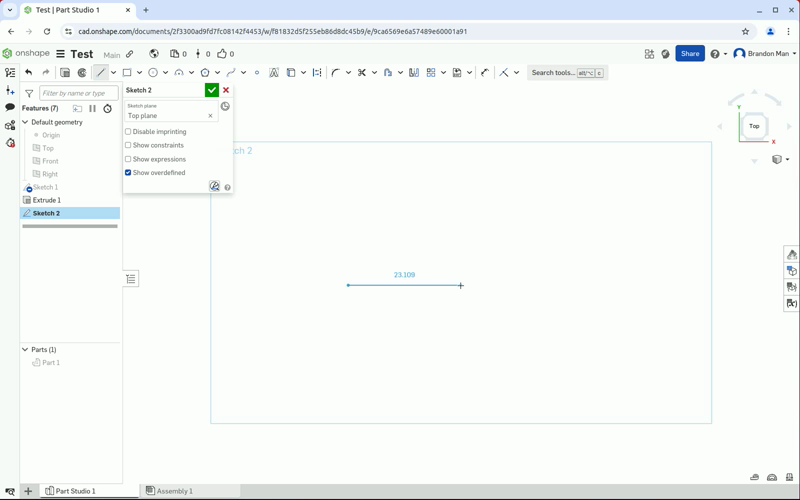
click(460, 285)
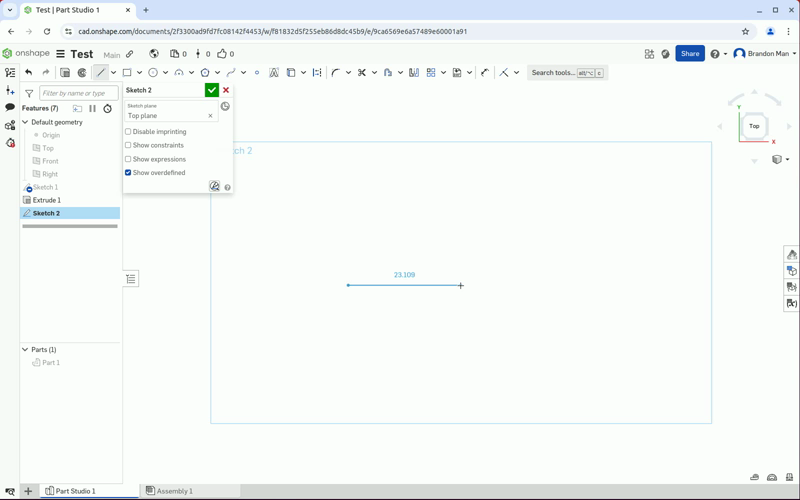
key_up(shift)
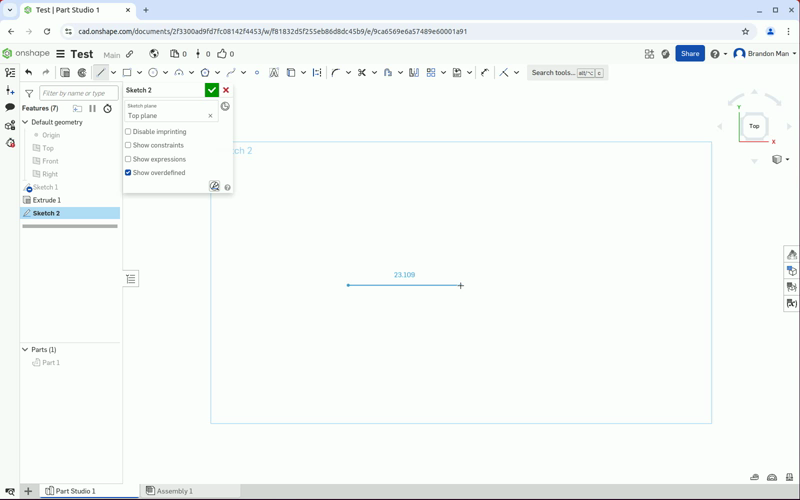
key_down(shift)
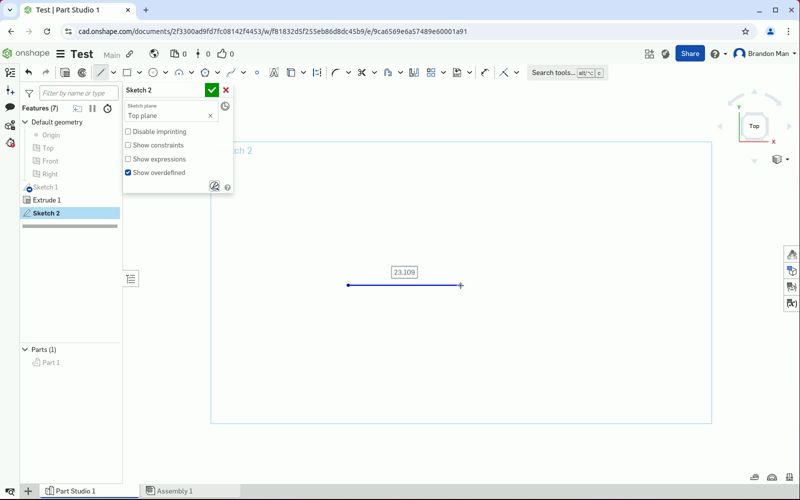
mouse_move(490, 285)
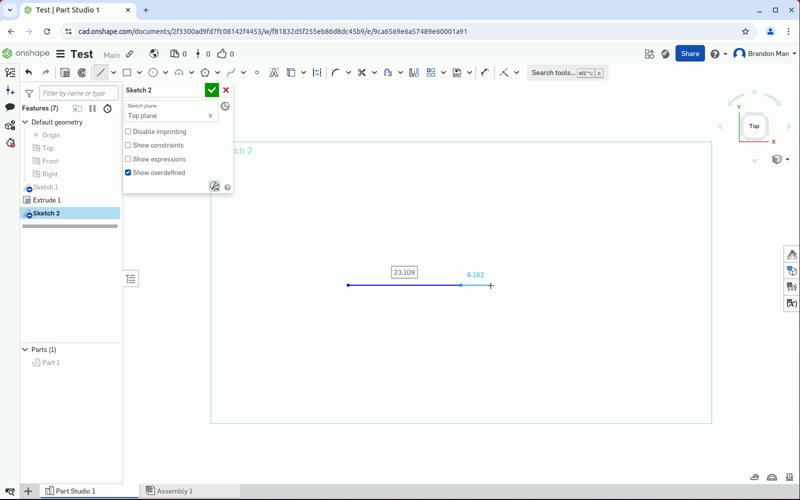
mouse_move(460, 282)
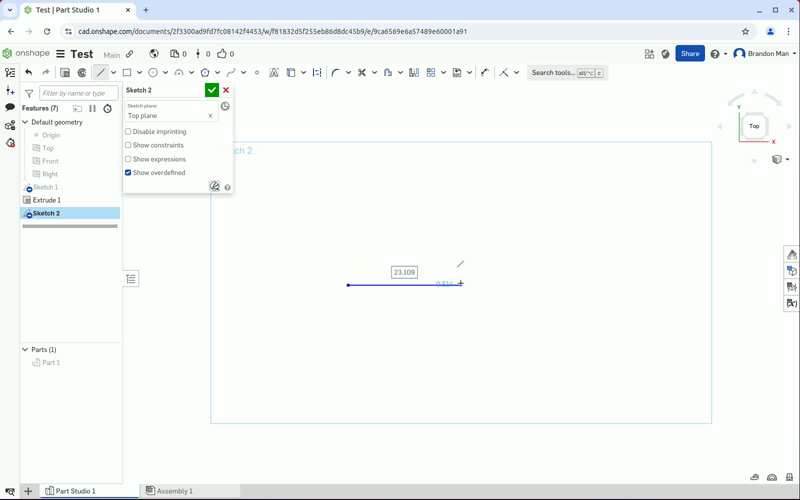
scroll(6)
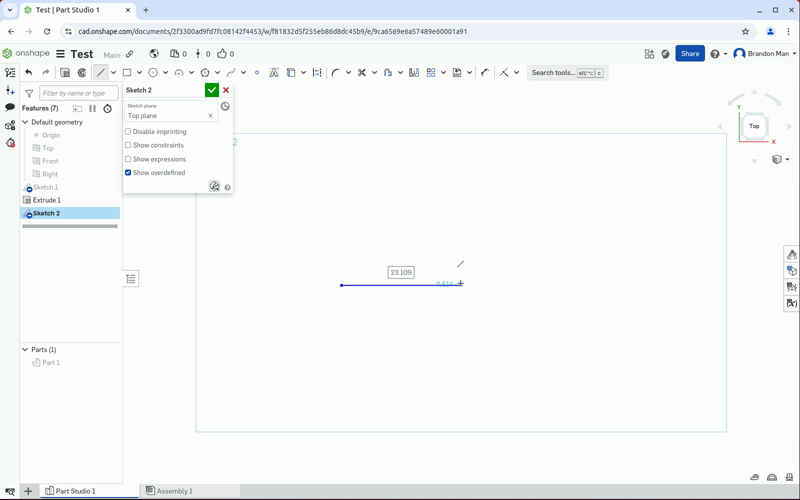
scroll(6)
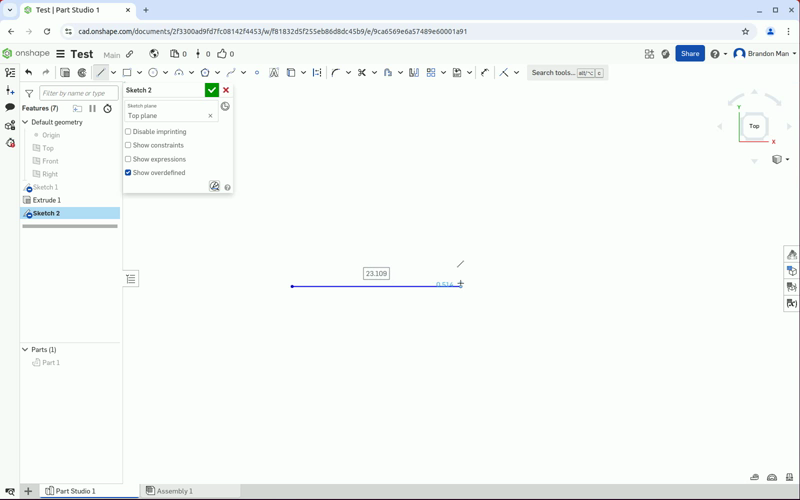
scroll(6)
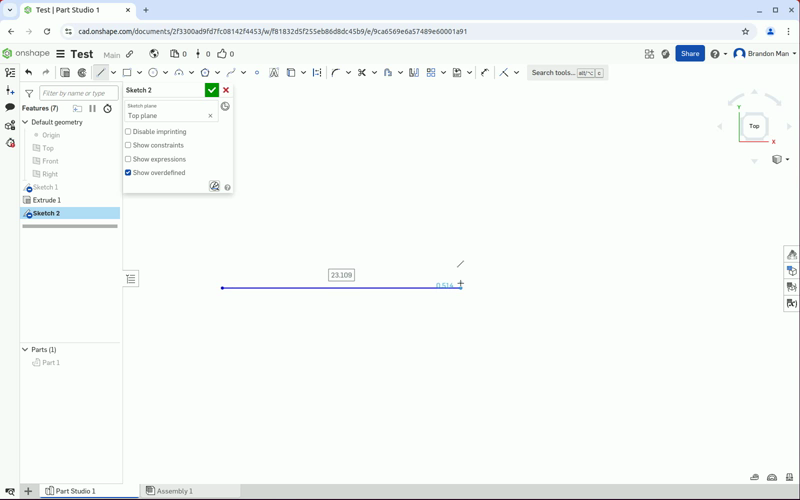
scroll(6)
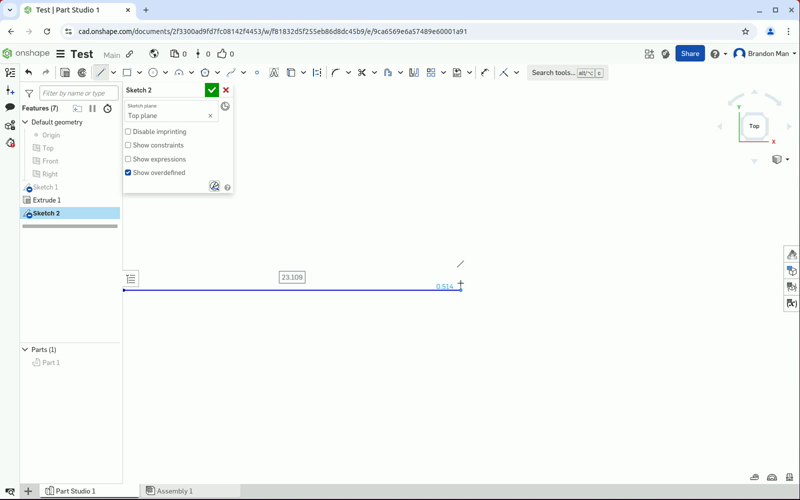
scroll(6)
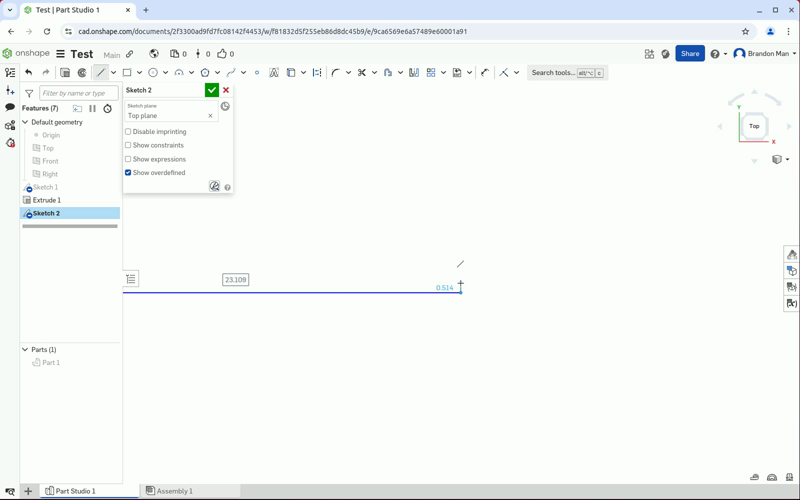
scroll(6)
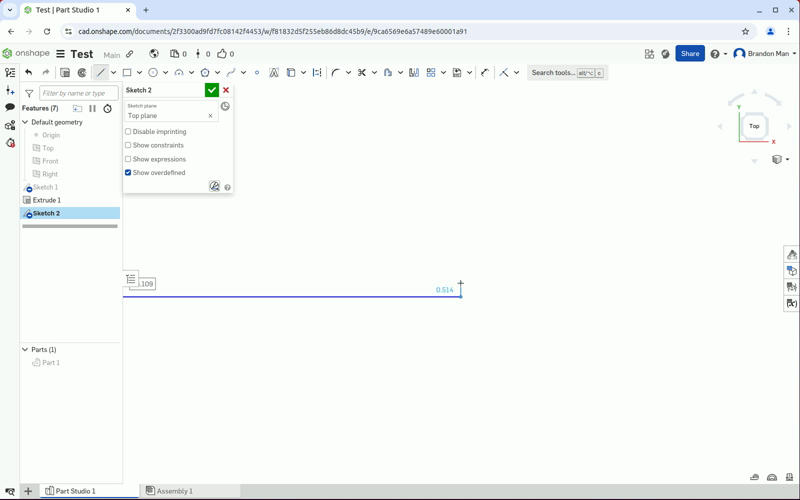
scroll(6)
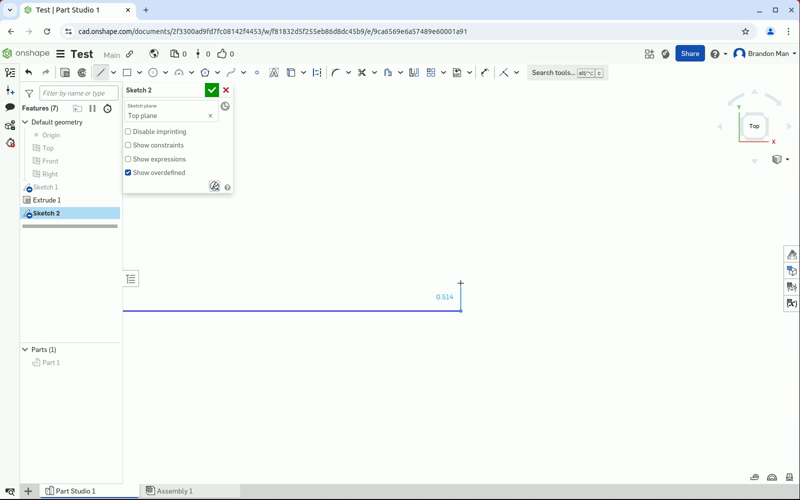
click(460, 282)
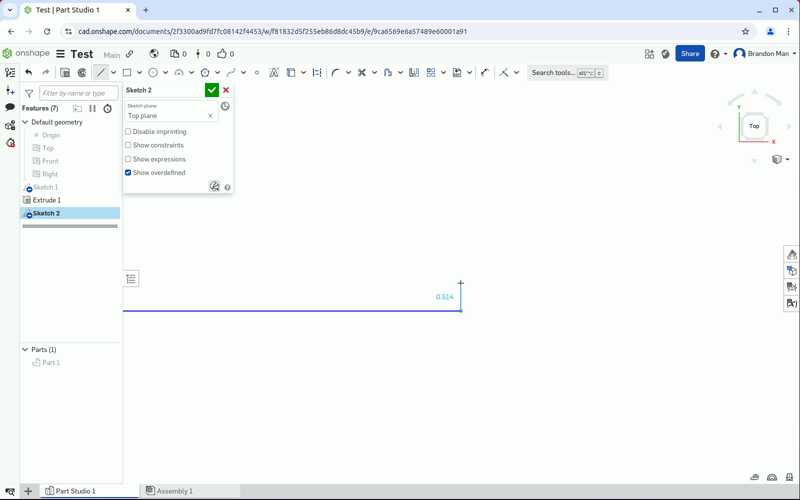
scroll(-6)
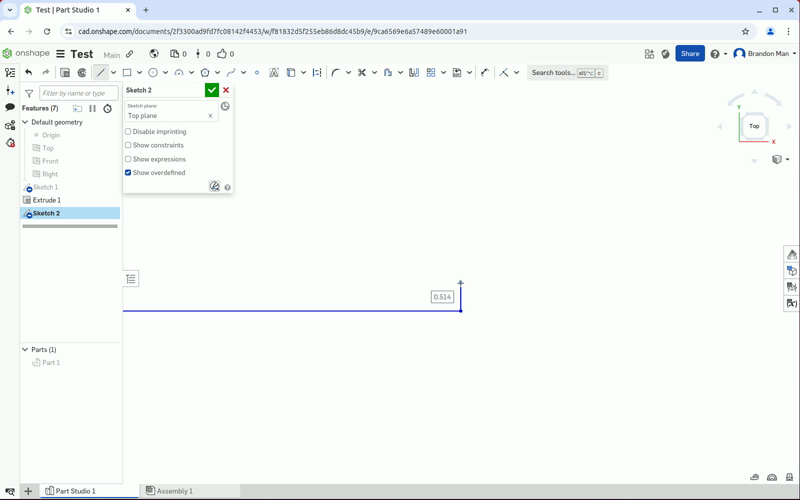
scroll(-6)
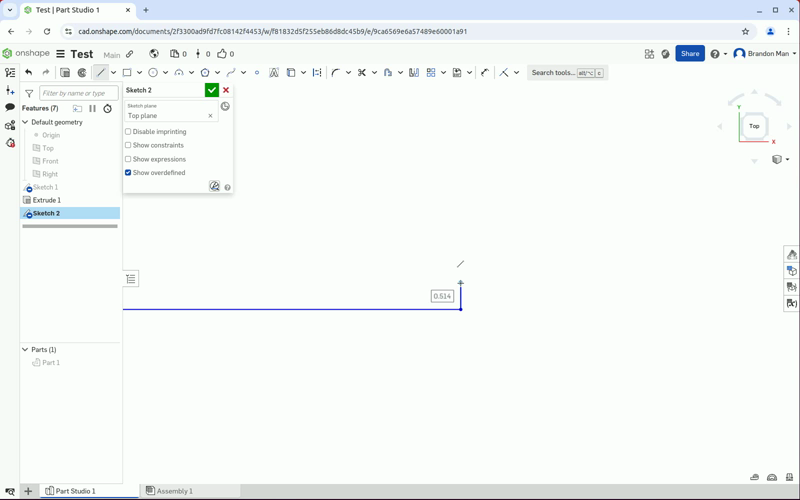
scroll(-6)
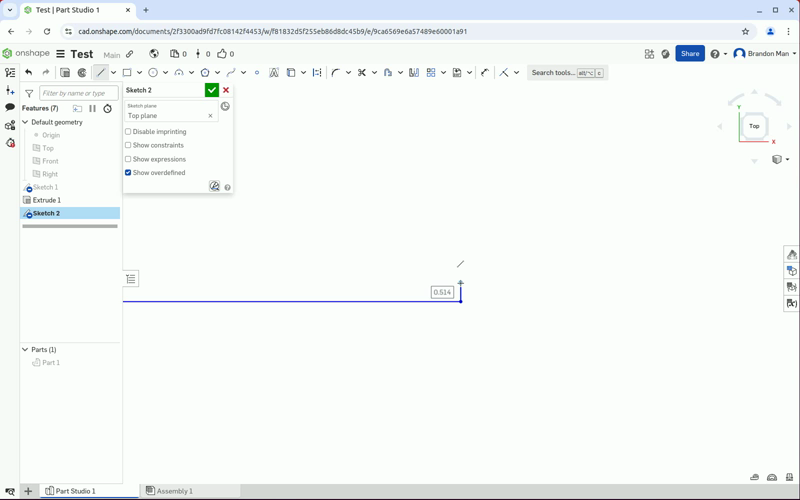
scroll(-6)
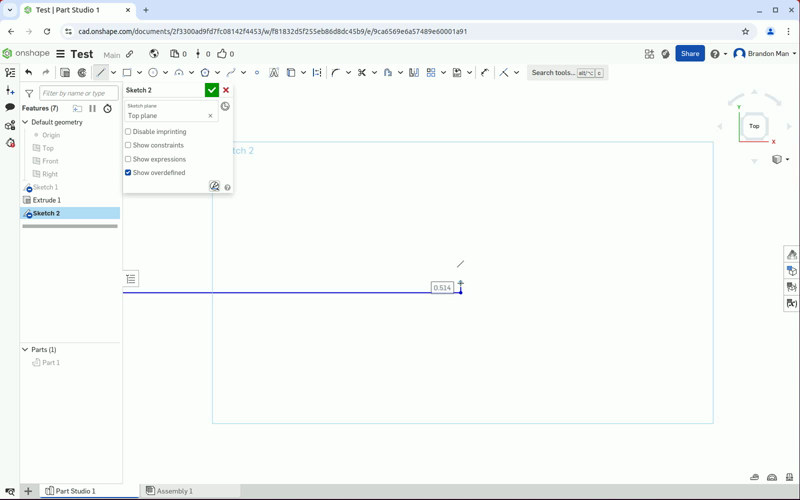
scroll(-6)
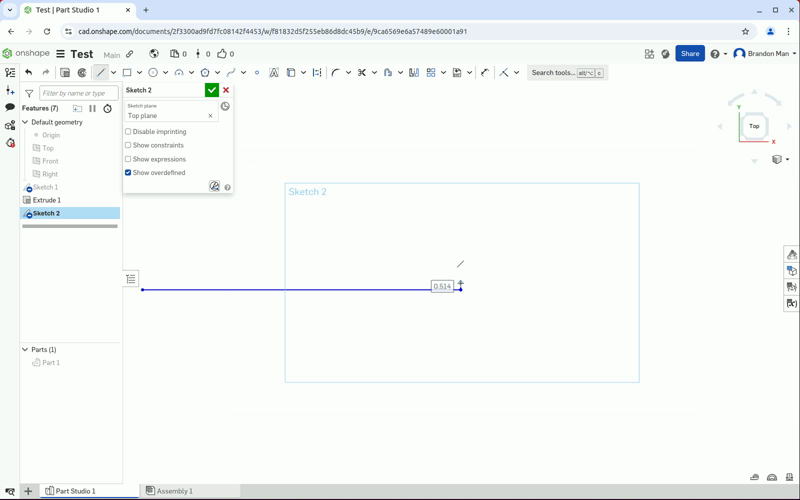
scroll(-6)
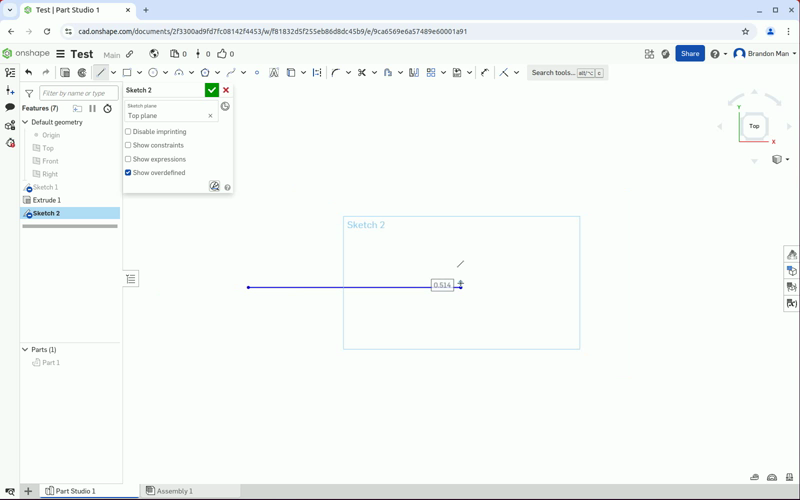
scroll(-6)
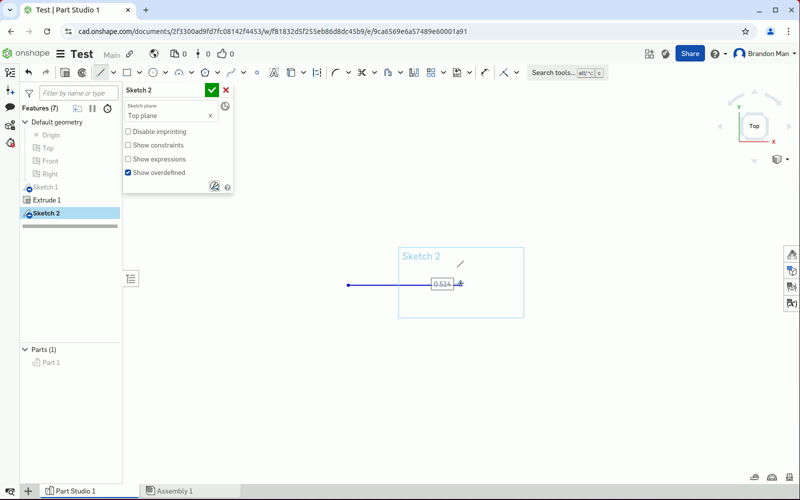
key_up(shift)
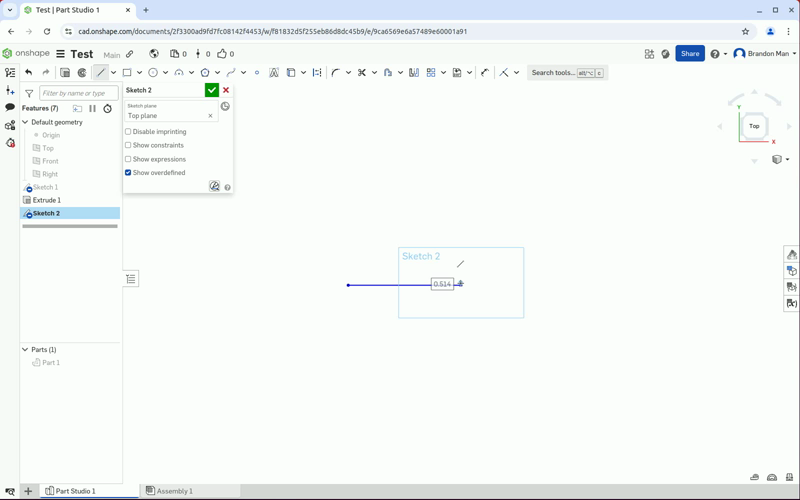
key_down(shift)
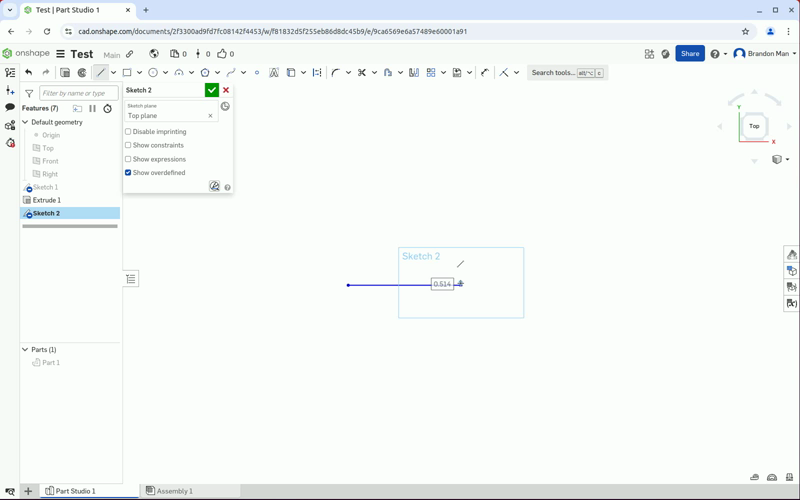
mouse_move(380, 282)
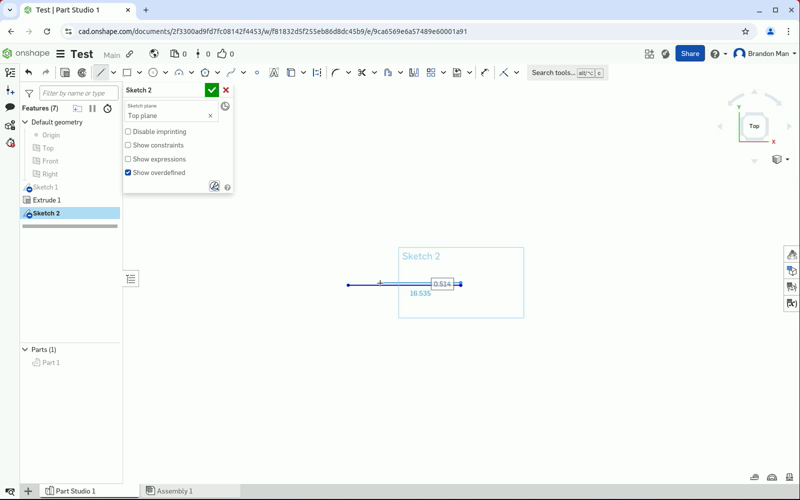
click(380, 282)
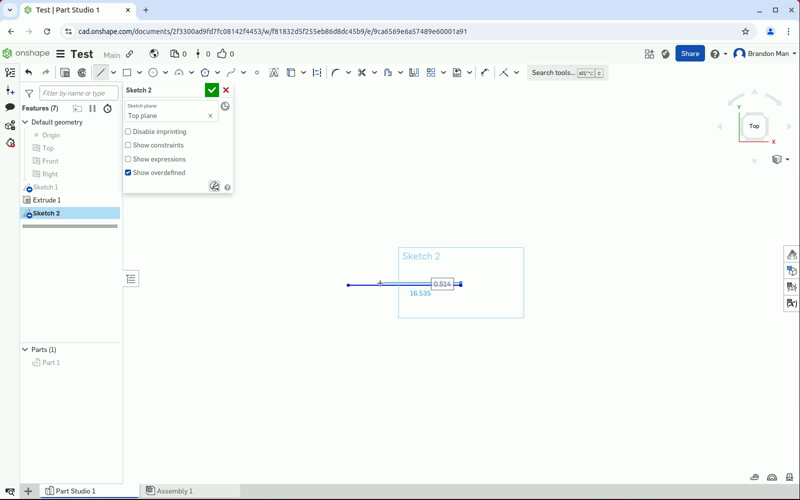
key_up(shift)
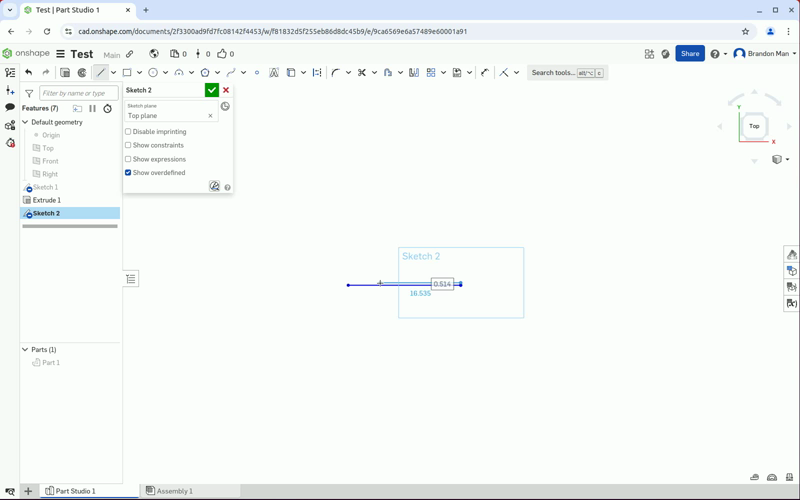
key_down(shift)
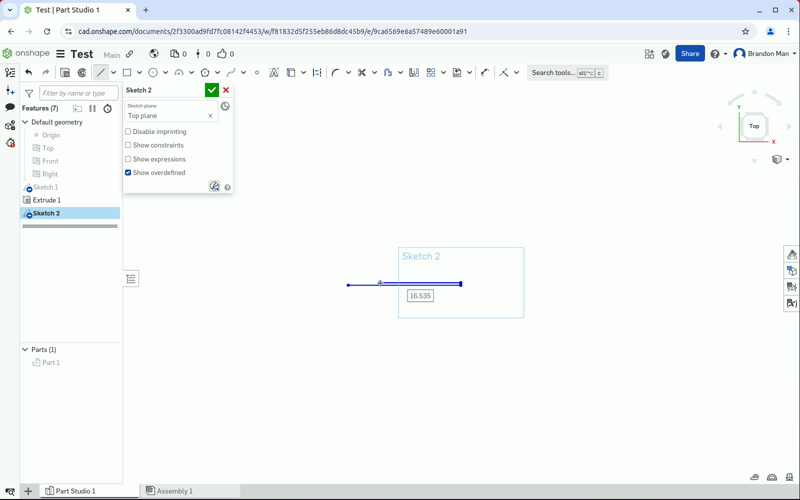
mouse_move(410, 282)
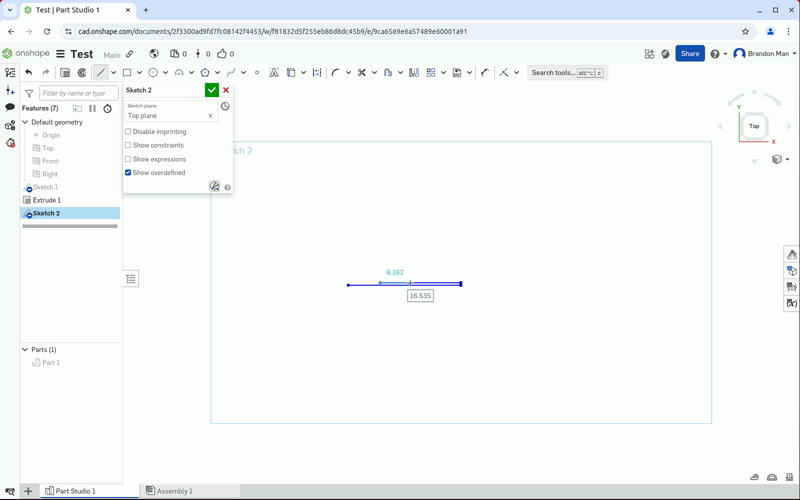
mouse_move(348, 282)
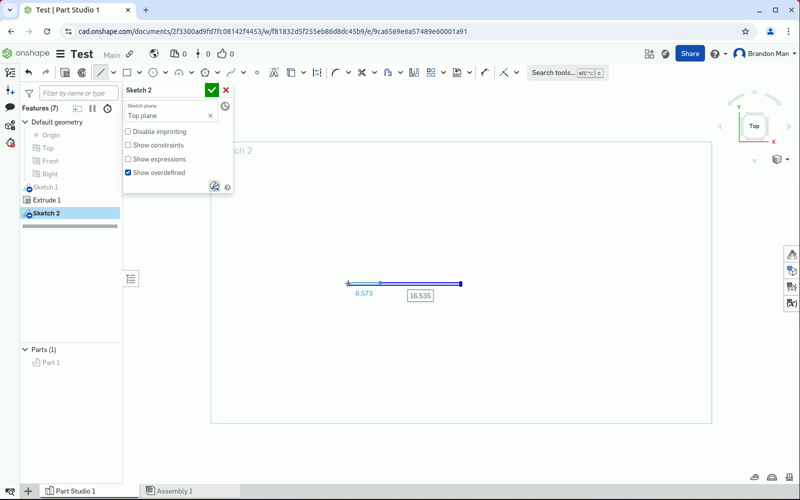
scroll(6)
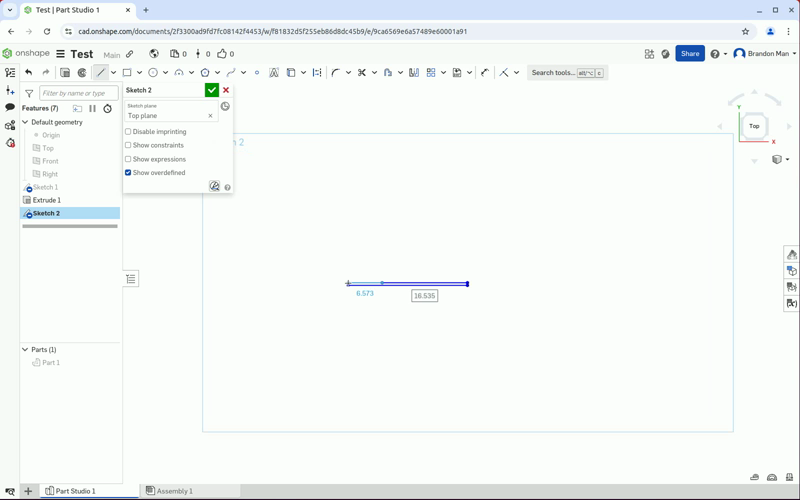
scroll(6)
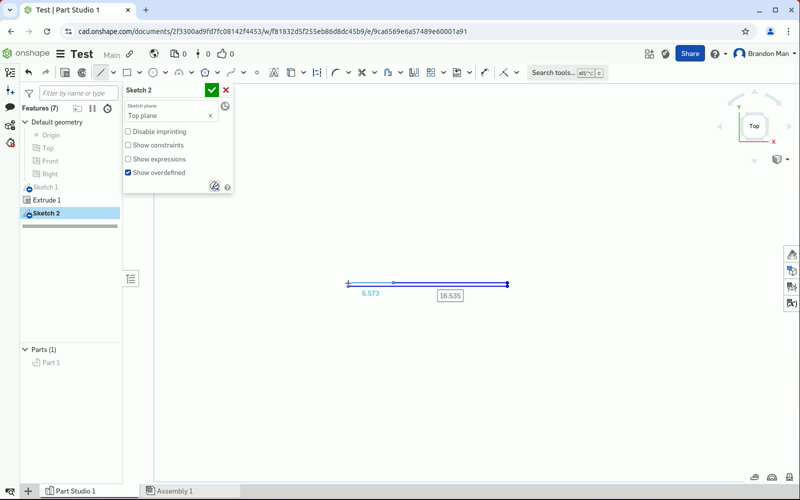
scroll(6)
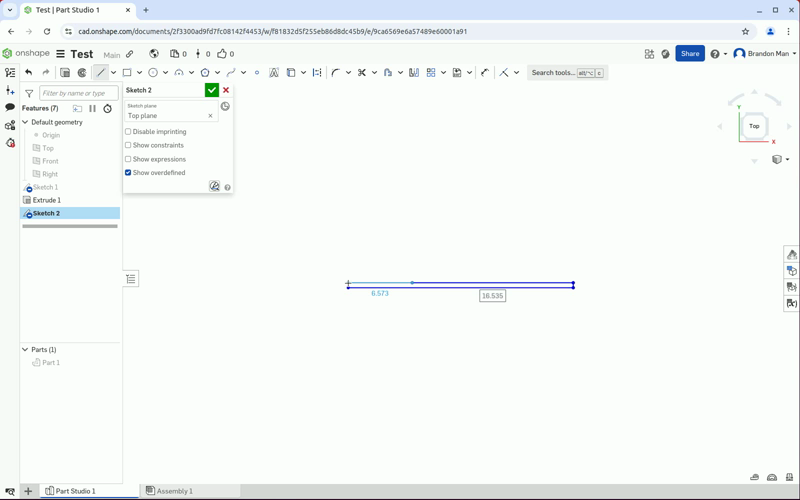
scroll(6)
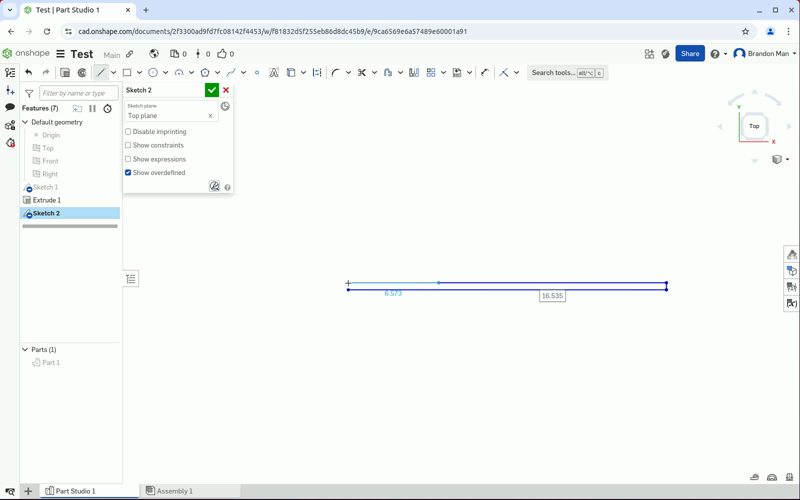
scroll(6)
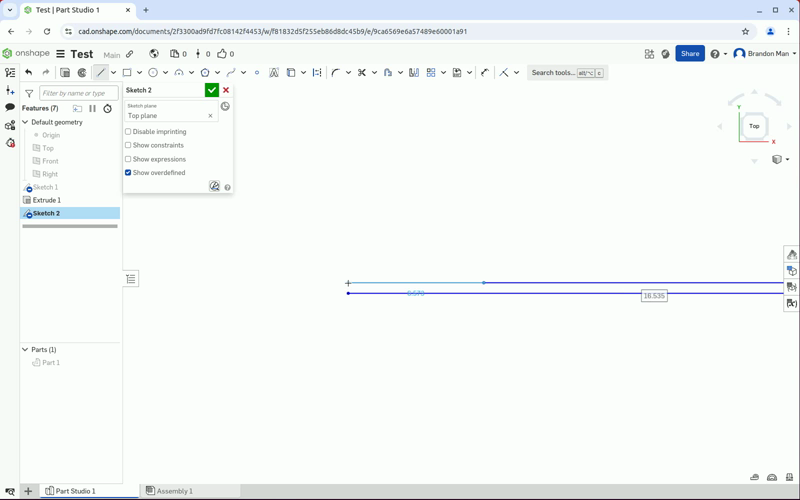
scroll(6)
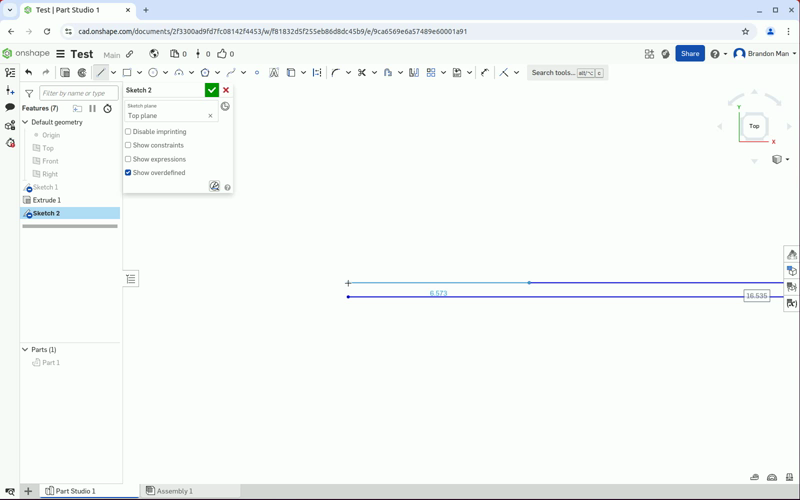
scroll(6)
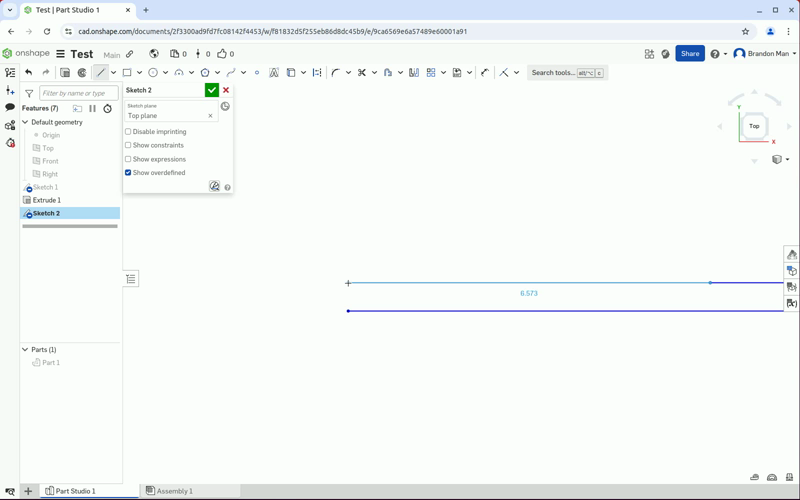
click(348, 282)
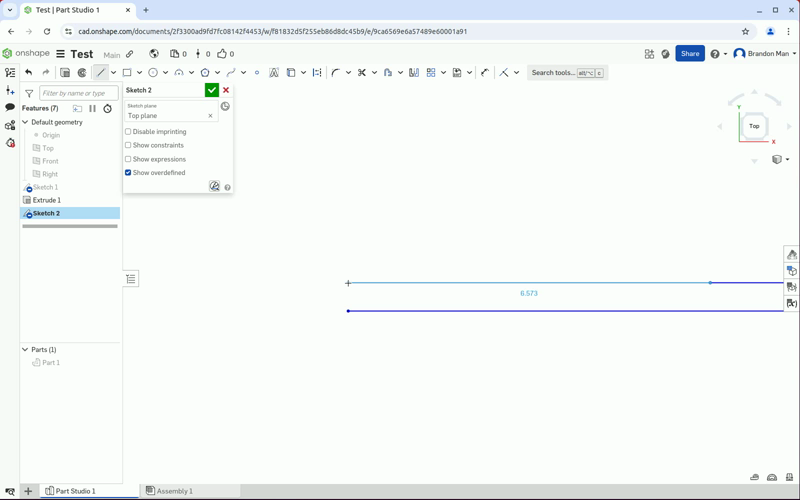
scroll(-6)
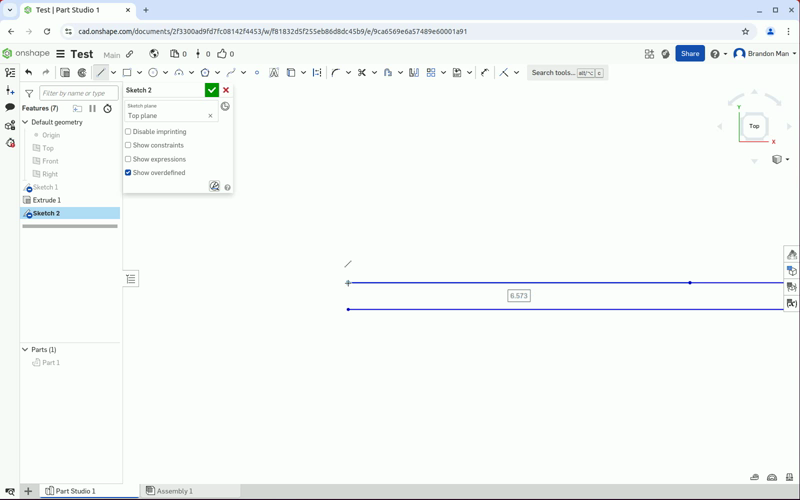
scroll(-6)
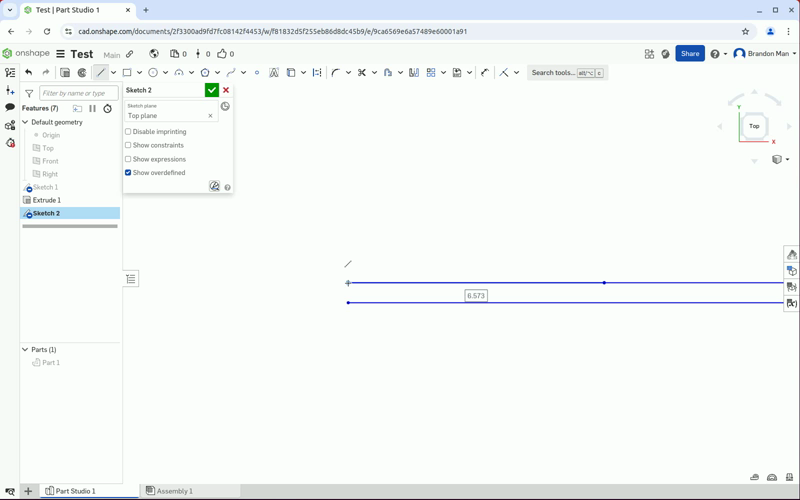
scroll(-6)
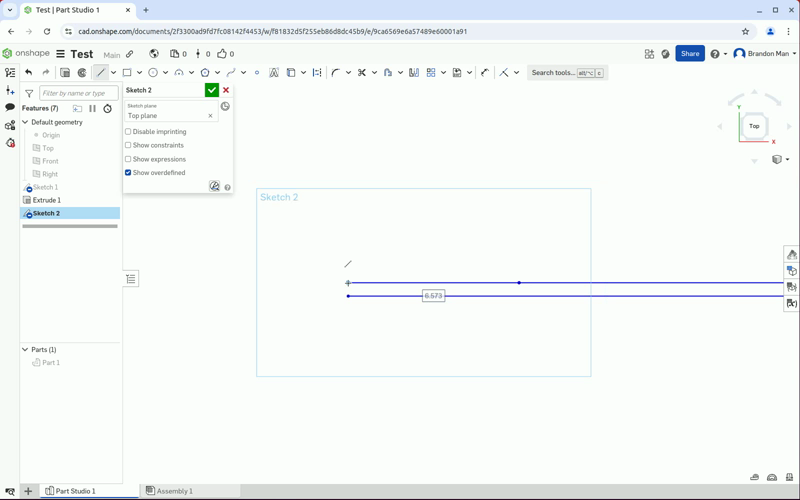
scroll(-6)
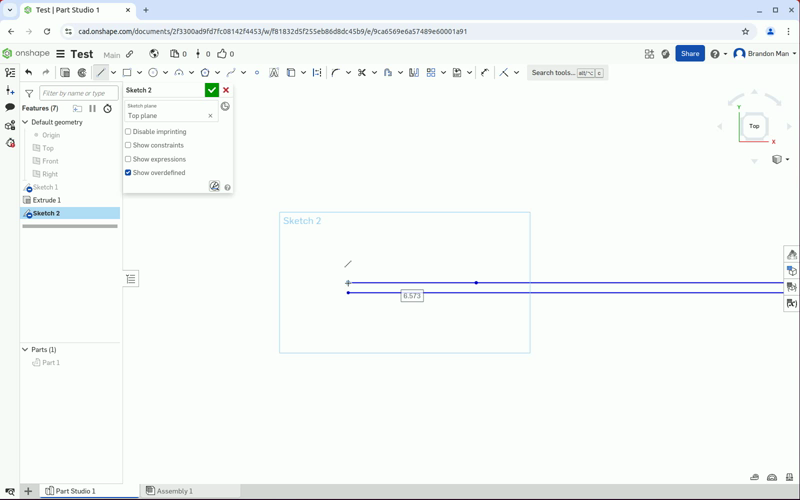
scroll(-6)
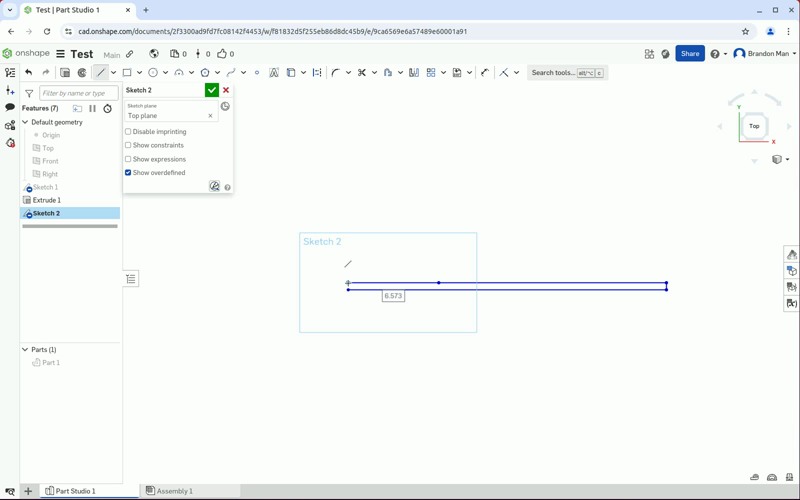
scroll(-6)
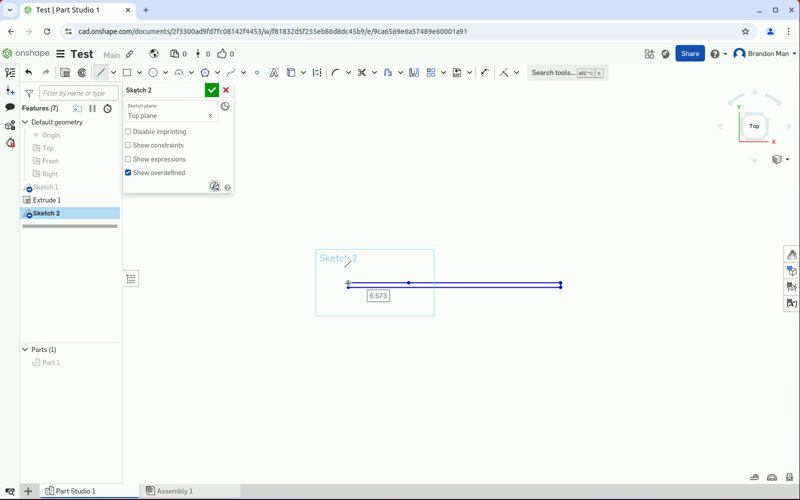
scroll(-6)
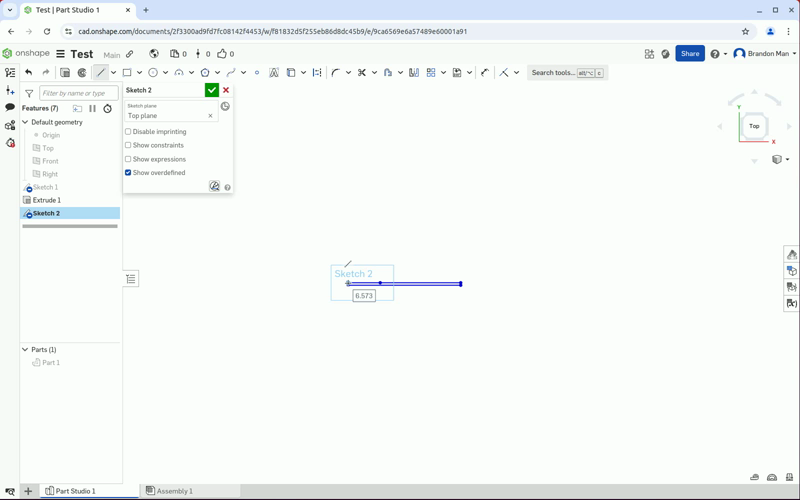
key_up(shift)
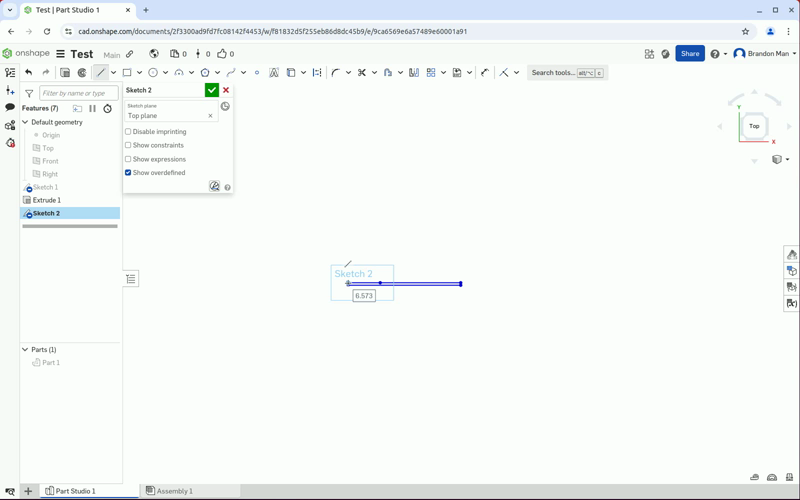
mouse_move(378, 282)
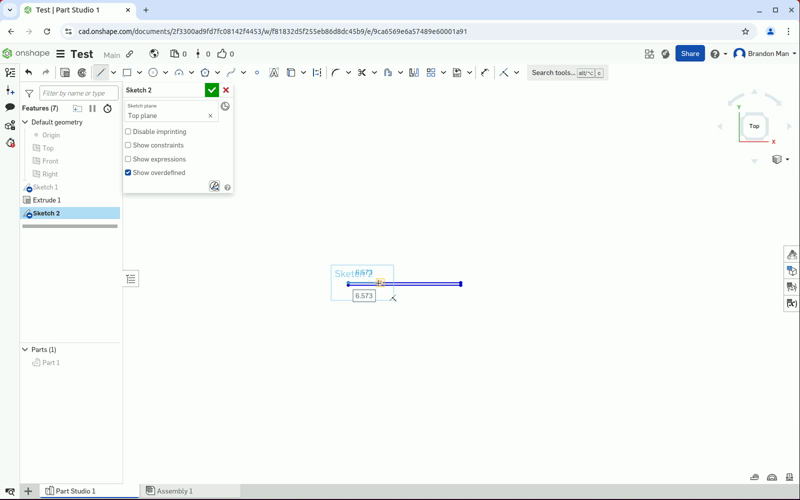
key_down(shift)
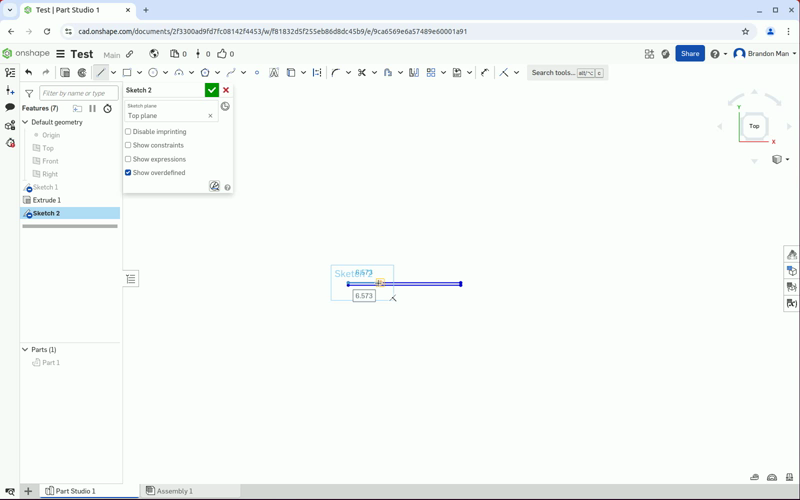
mouse_move(348, 285)
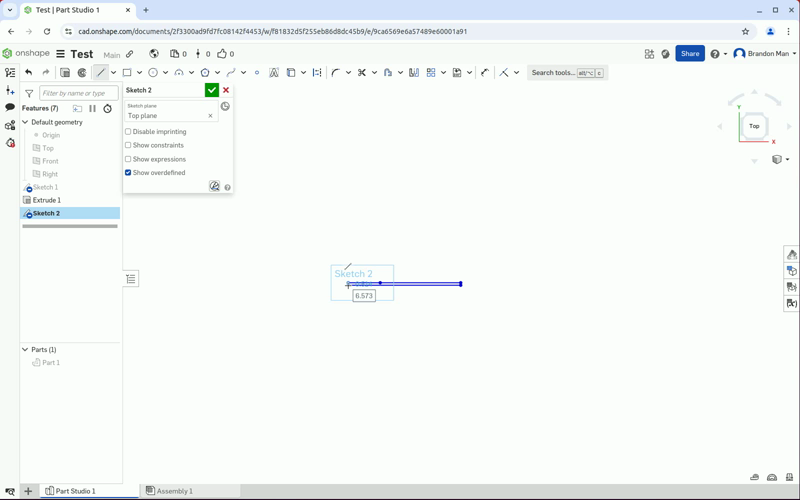
scroll(6)
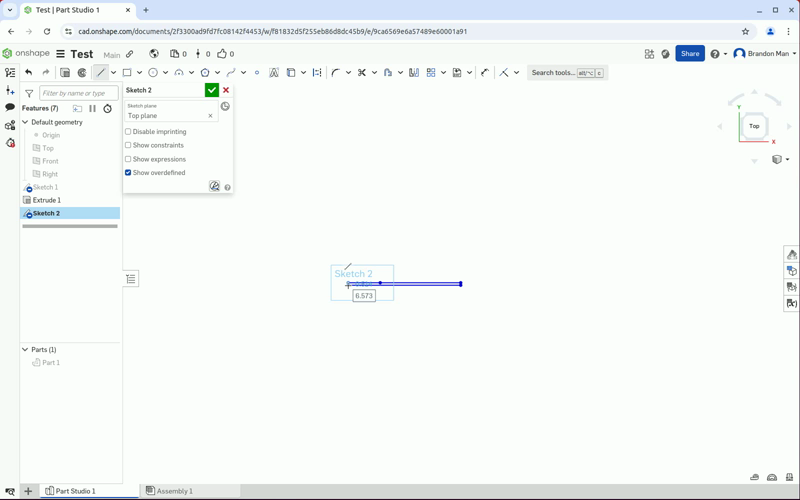
scroll(6)
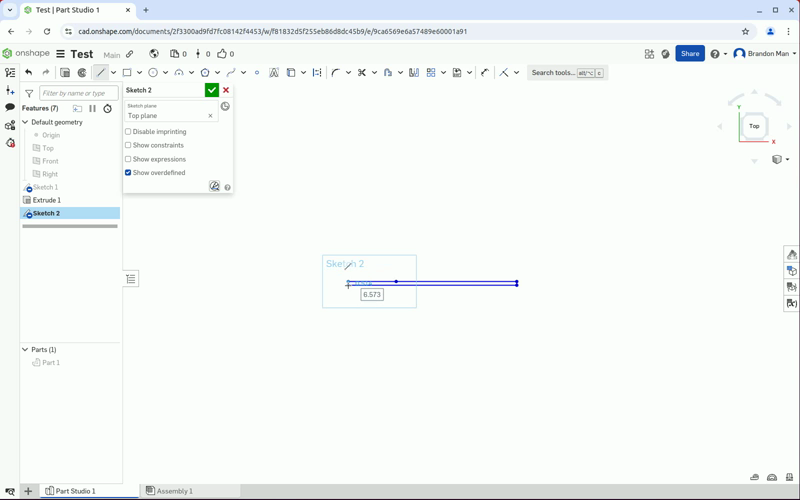
scroll(6)
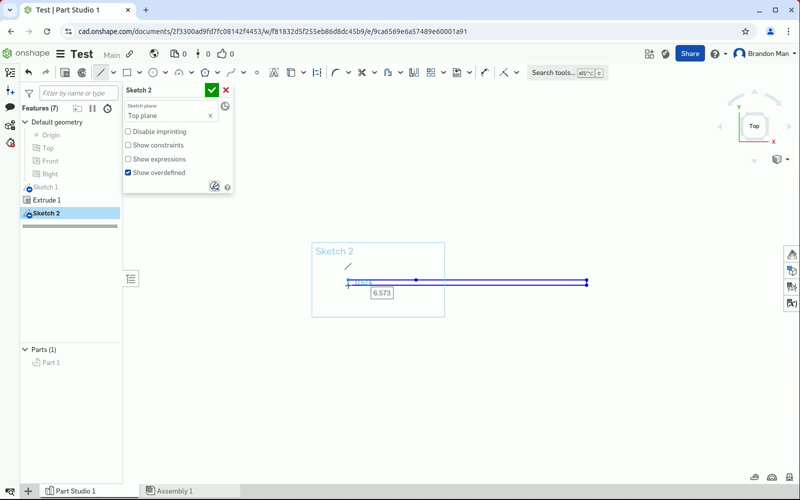
scroll(6)
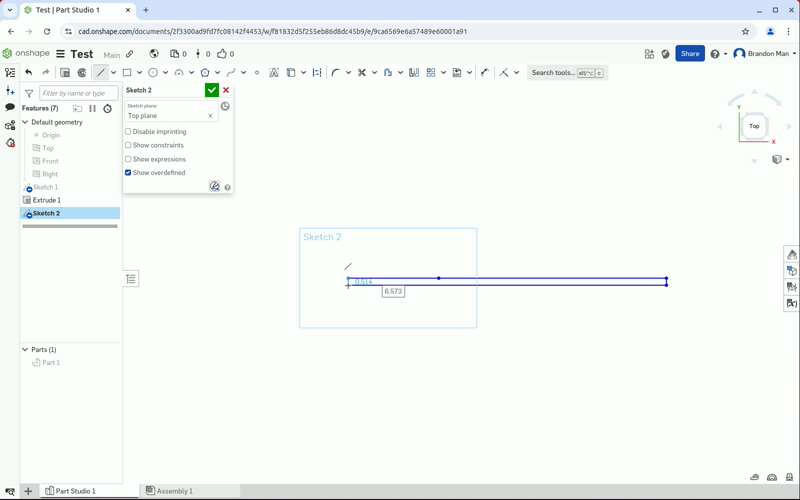
scroll(6)
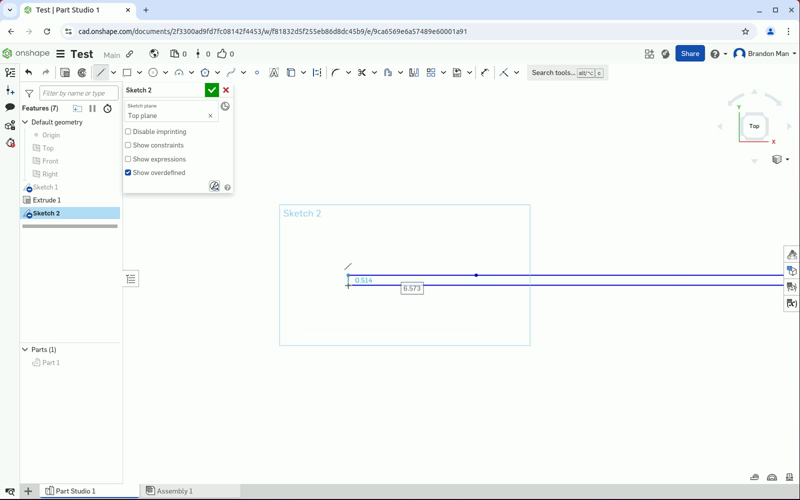
scroll(6)
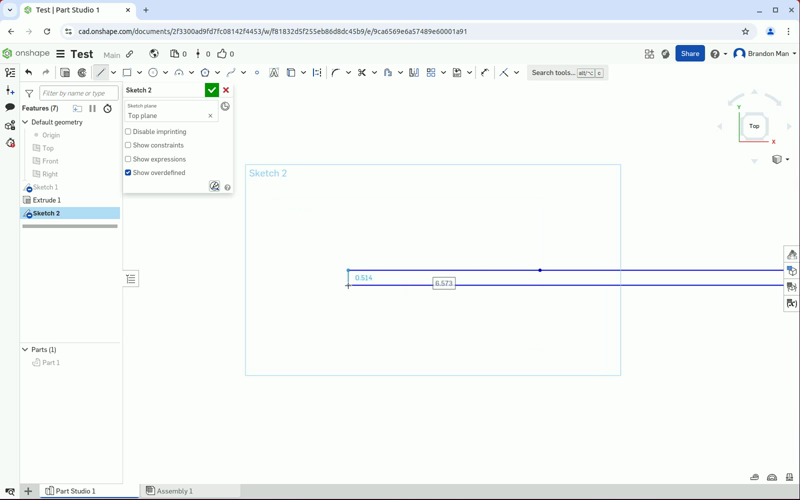
scroll(6)
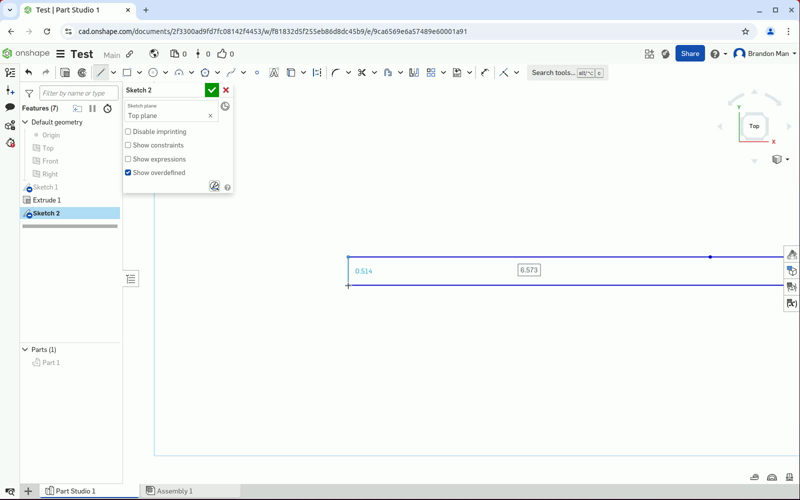
key_up(shift)
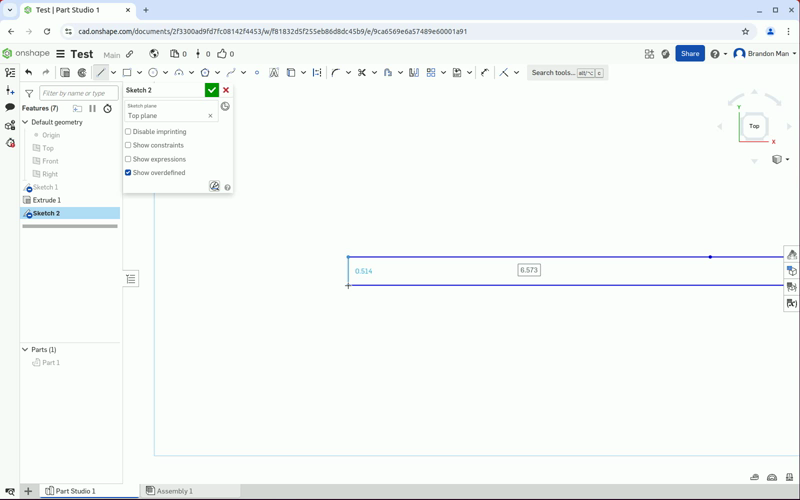
click(348, 285)
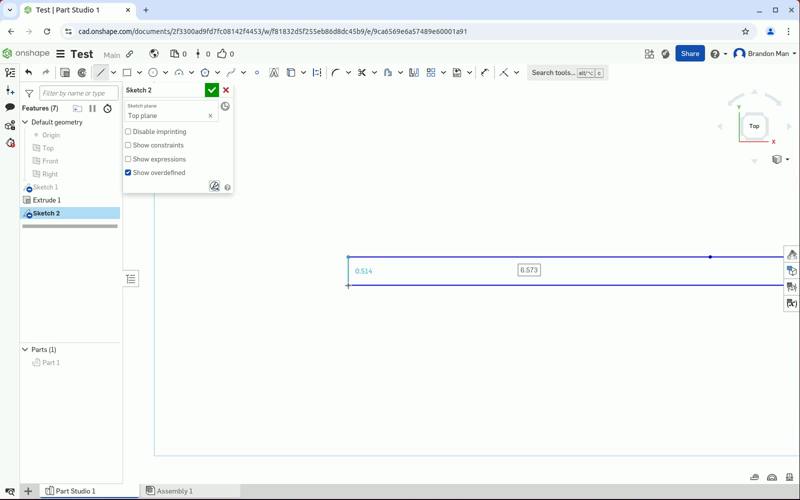
scroll(-6)
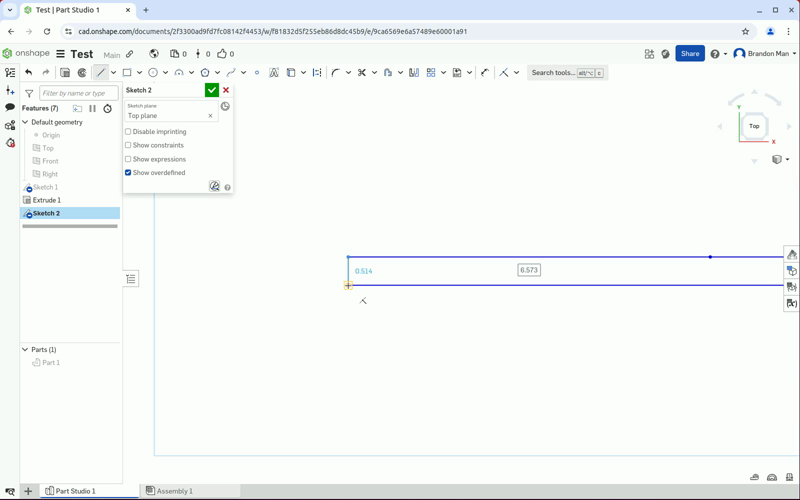
scroll(-6)
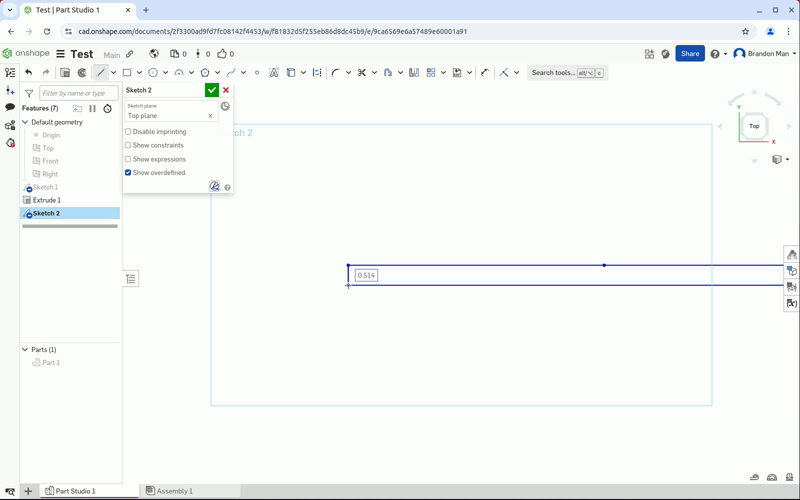
scroll(-6)
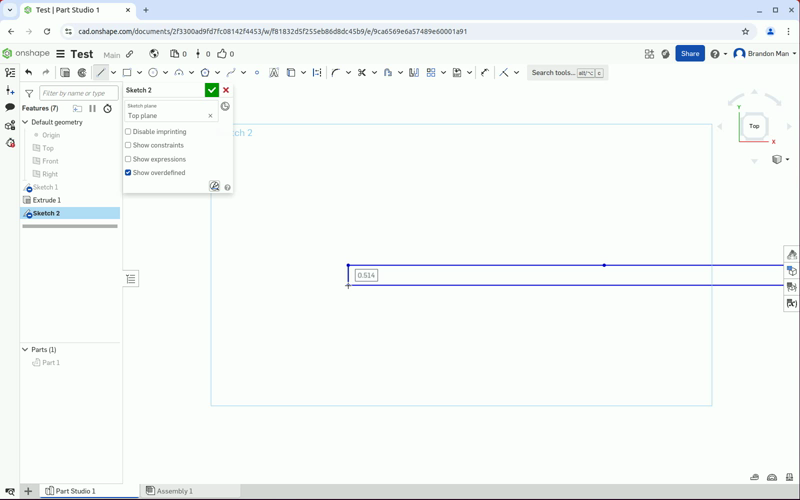
scroll(-6)
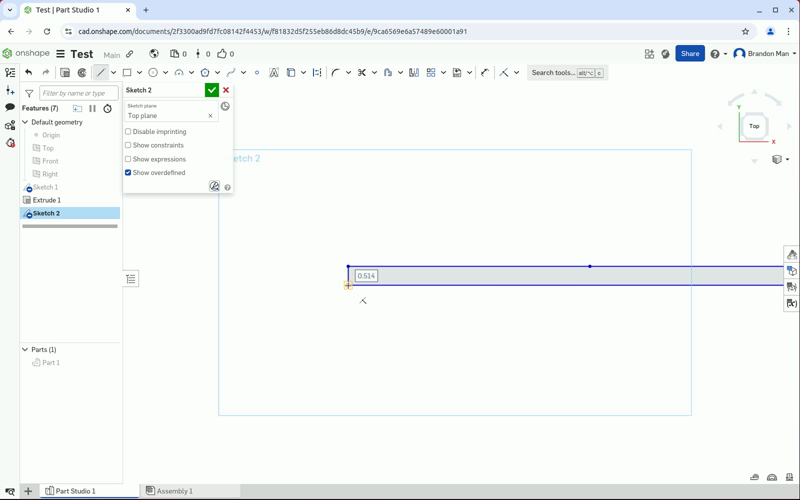
scroll(-6)
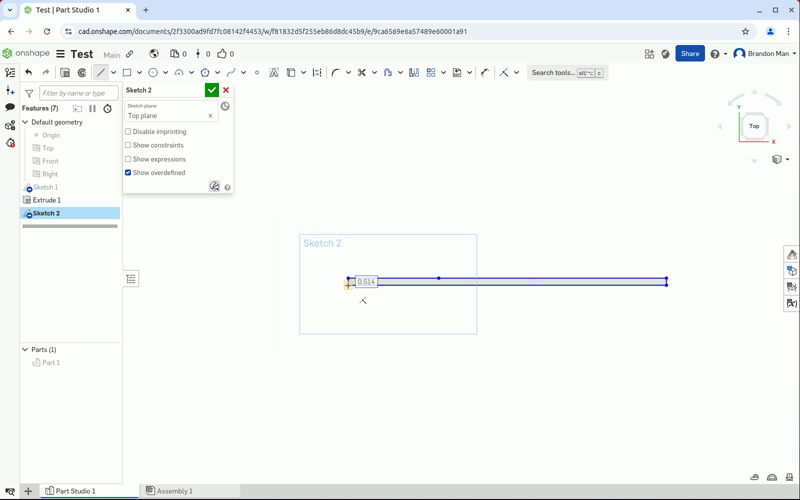
scroll(-6)
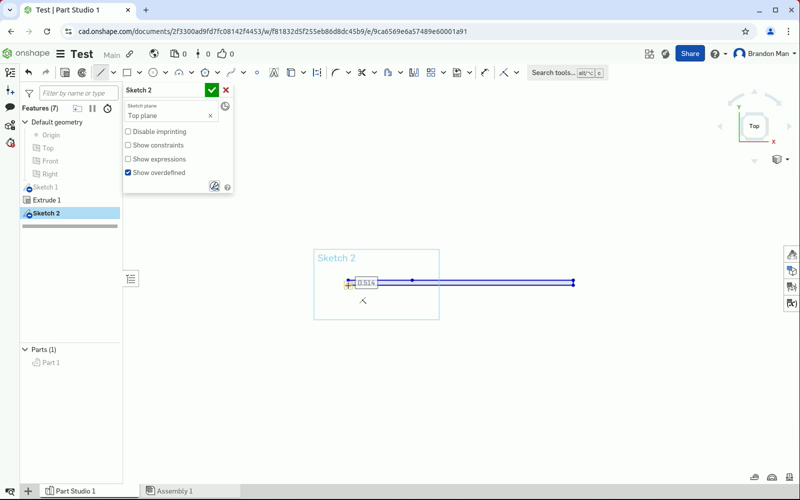
scroll(-6)
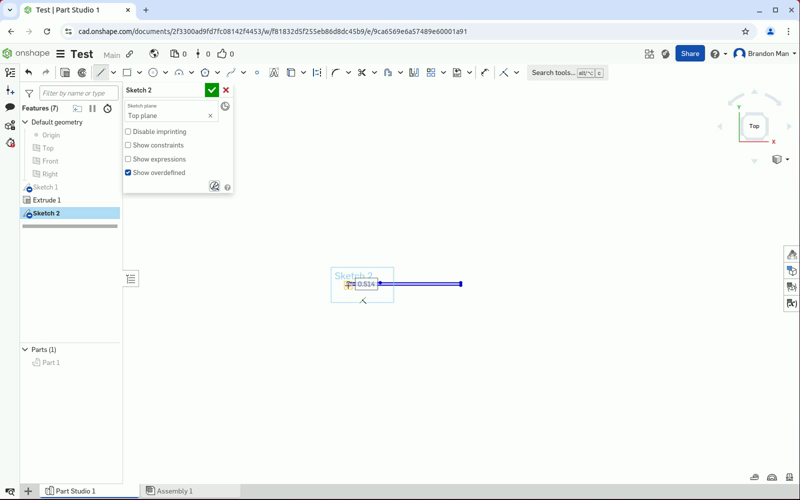
key(esc)
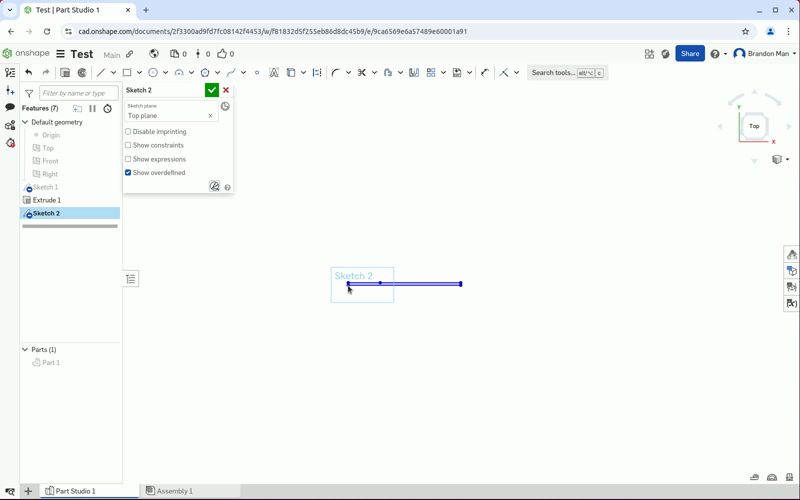
mouse_move(403, 284)
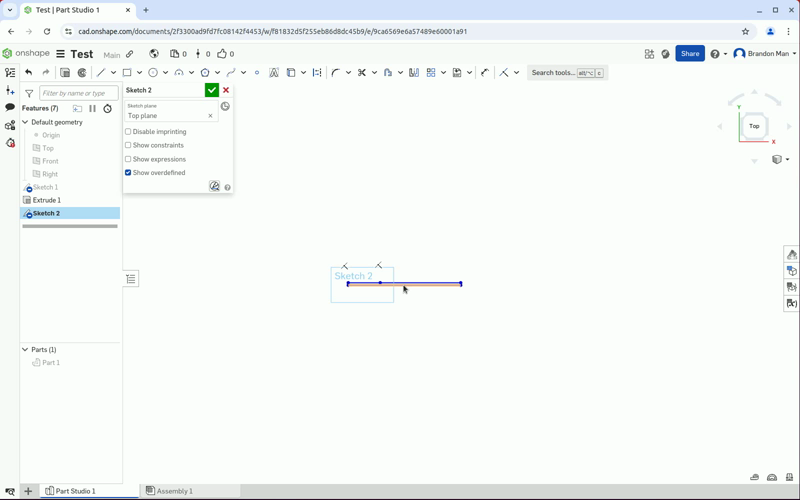
scroll(6)
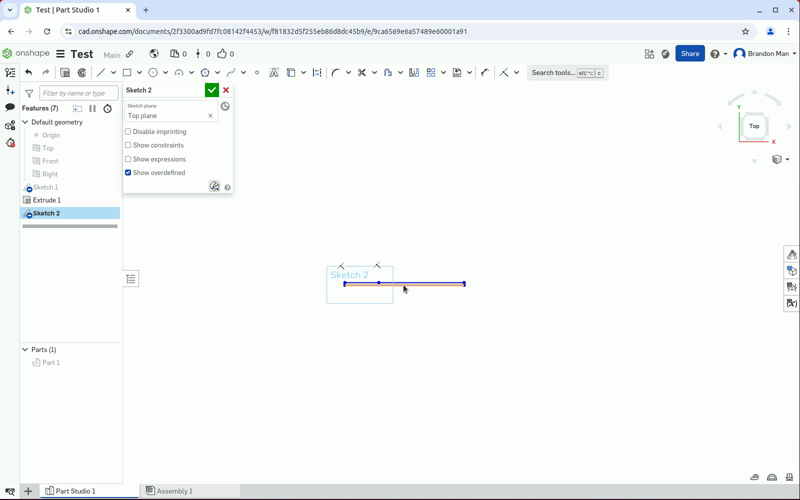
scroll(6)
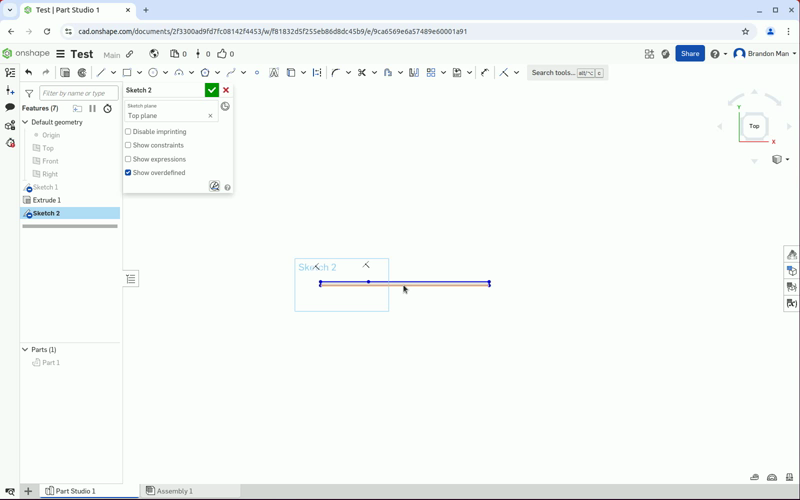
scroll(6)
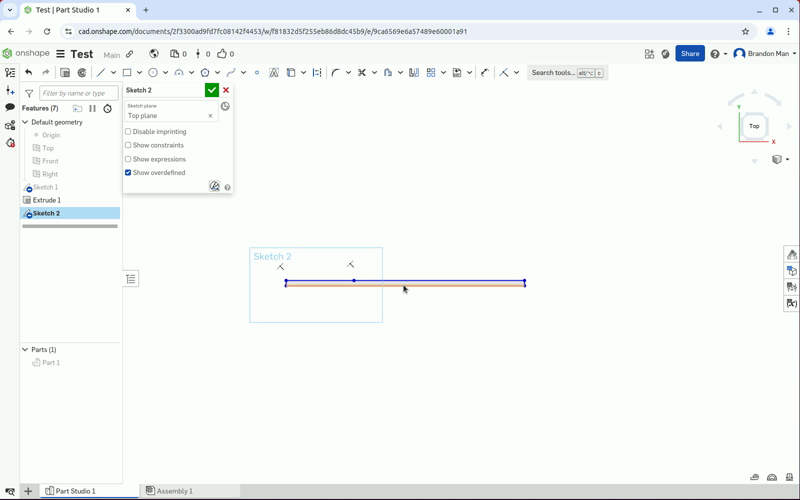
scroll(6)
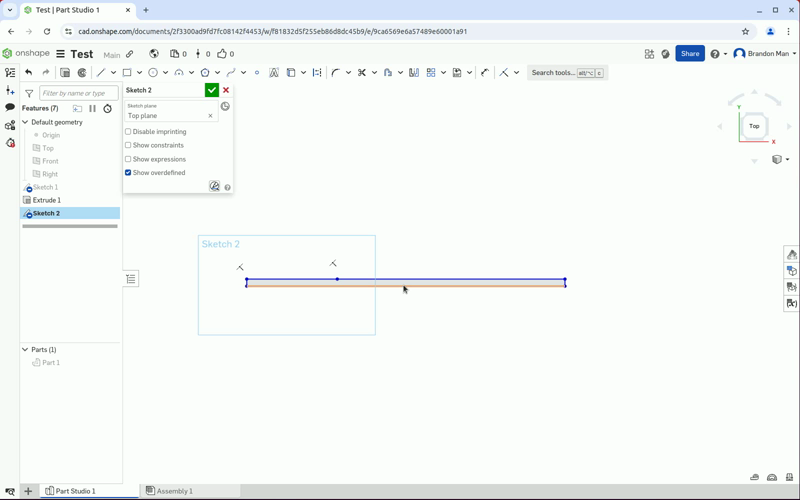
scroll(6)
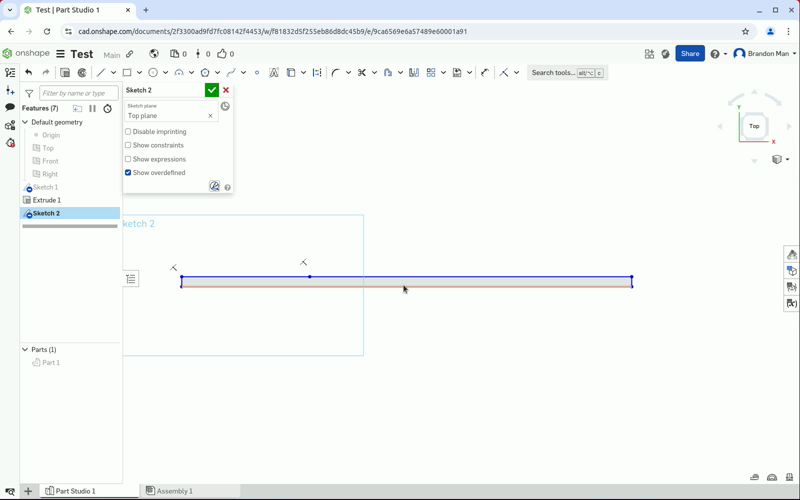
scroll(6)
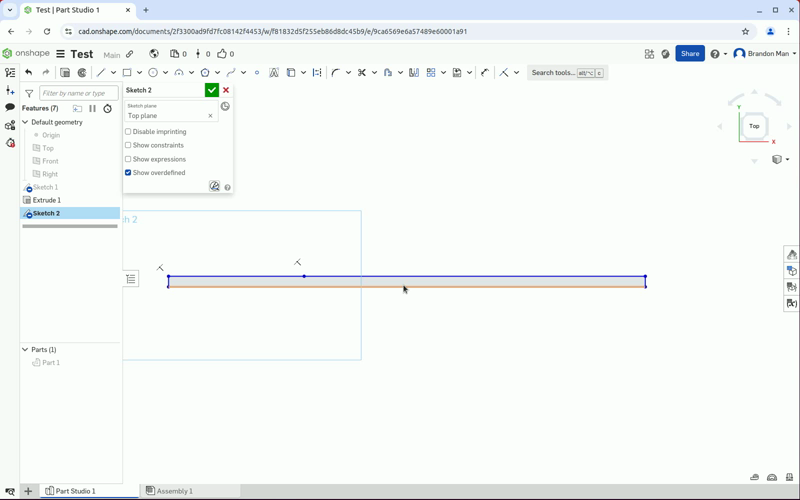
scroll(6)
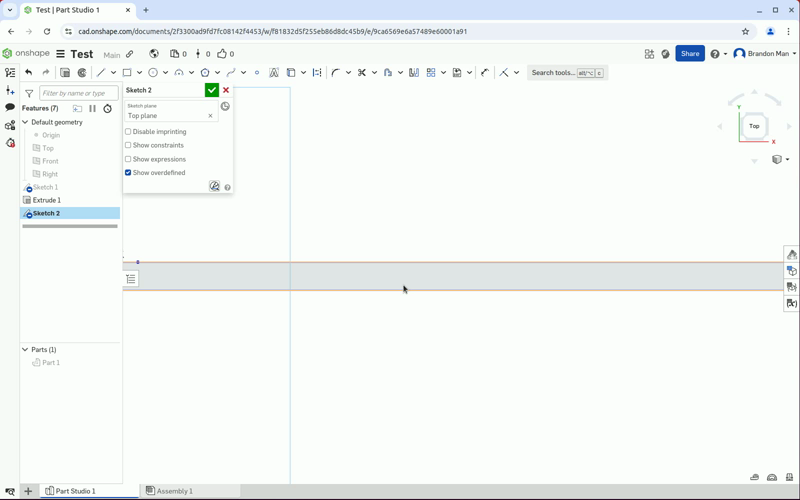
click(403, 284)
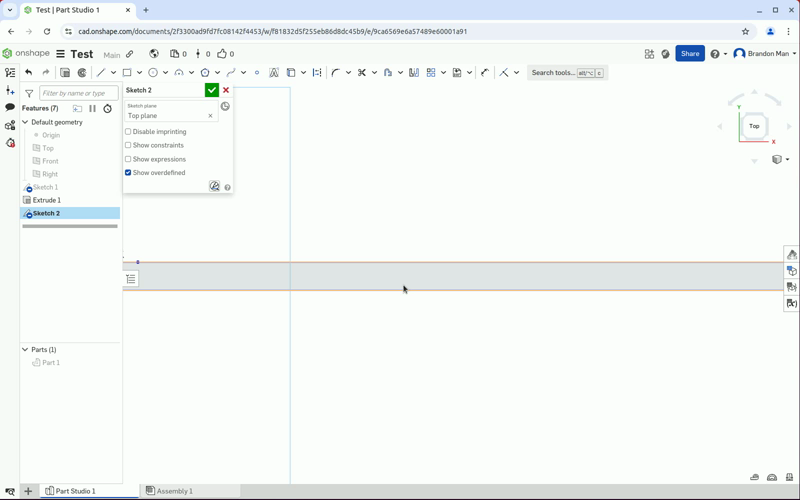
scroll(-6)
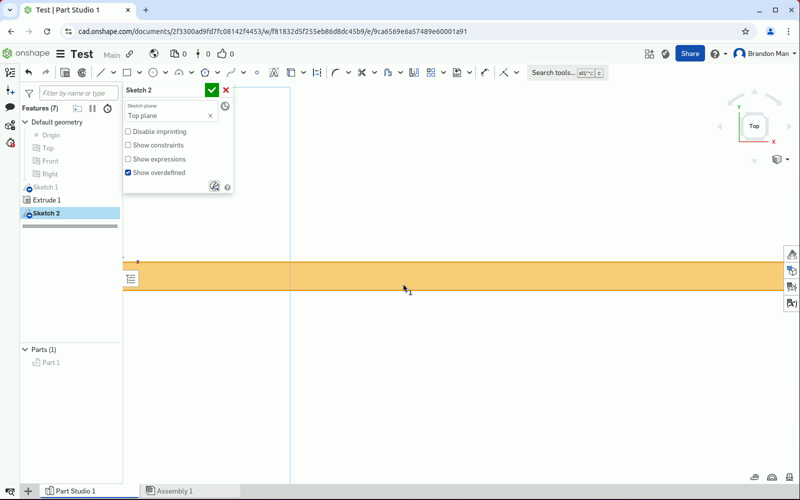
scroll(-6)
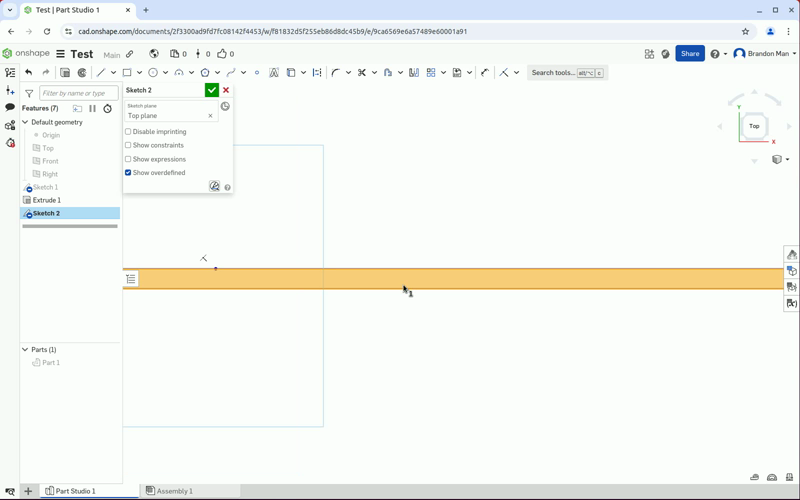
scroll(-6)
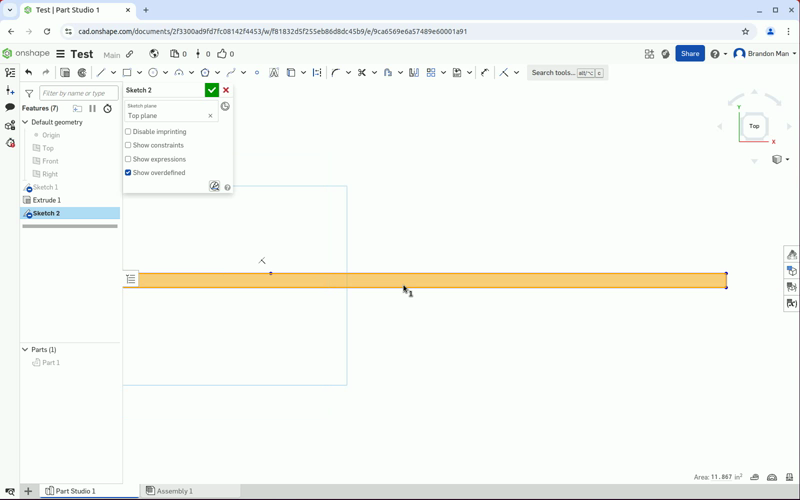
scroll(-6)
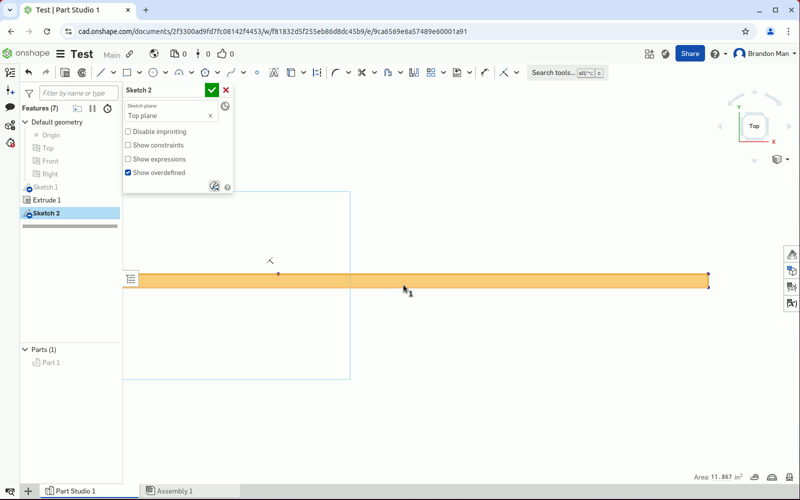
scroll(-6)
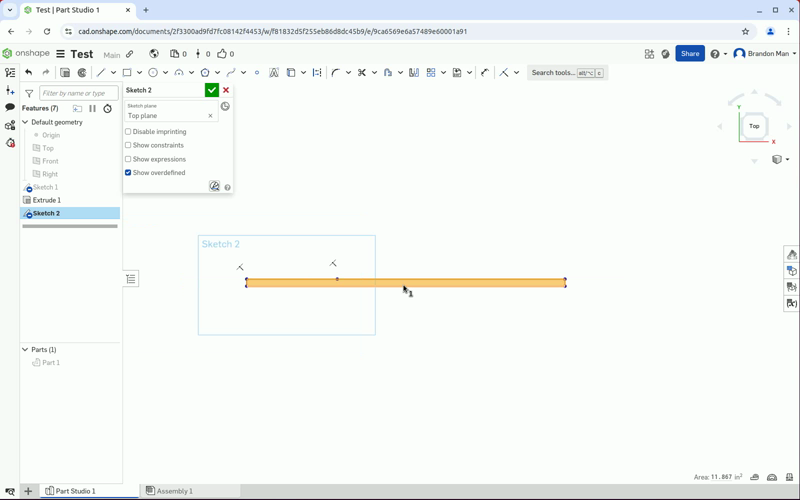
scroll(-6)
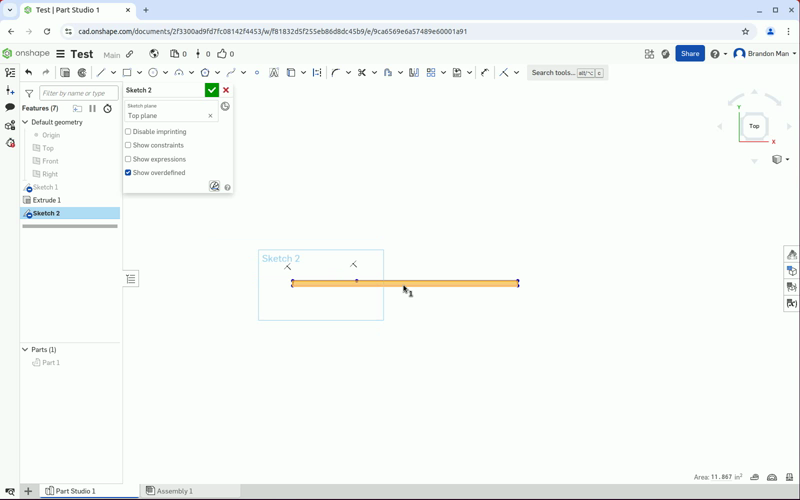
scroll(-6)
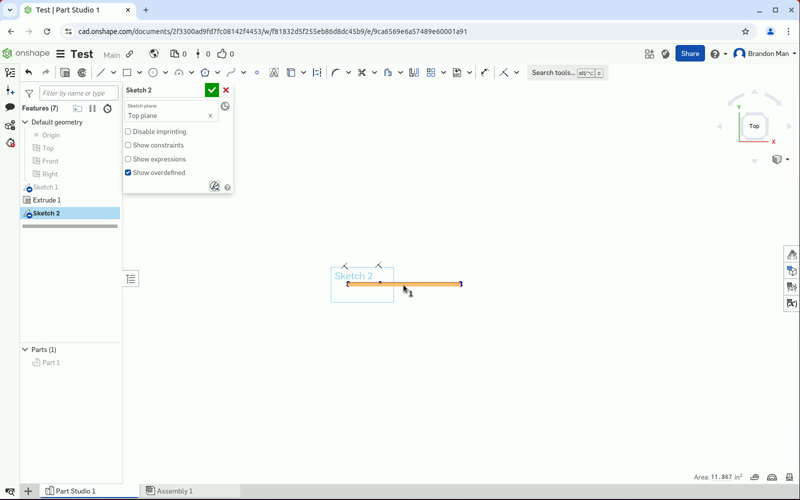
mouse_move(73, 352)
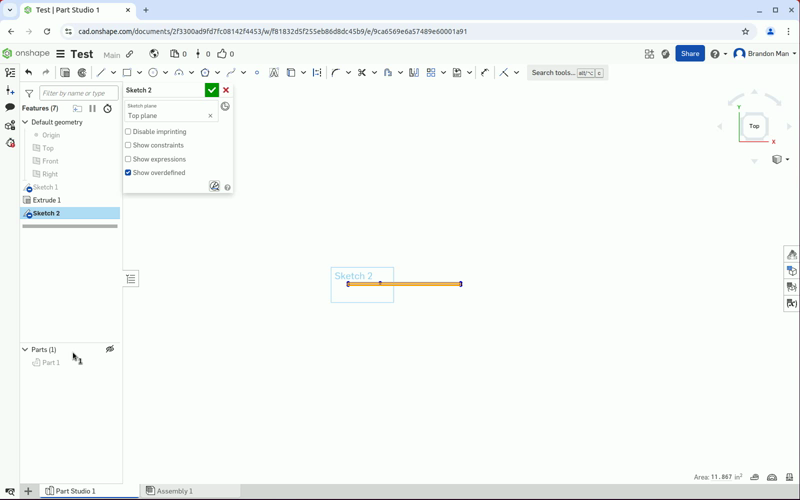
key(shift+y)
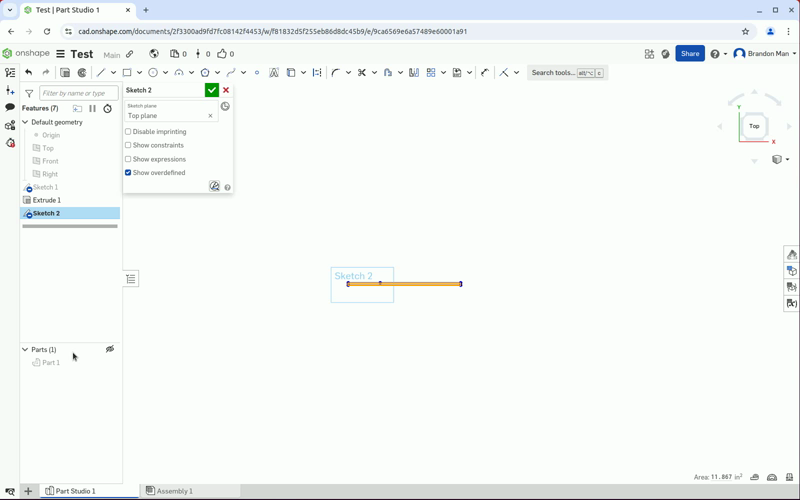
key(shift+e)
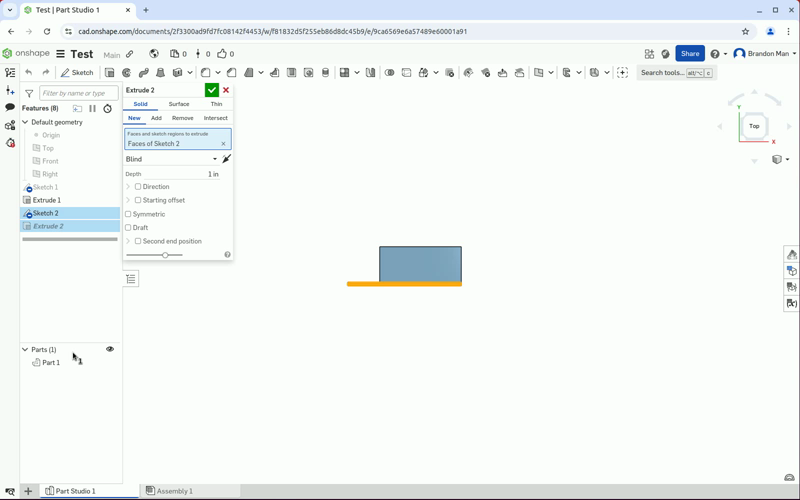
mouse_move(143, 106)
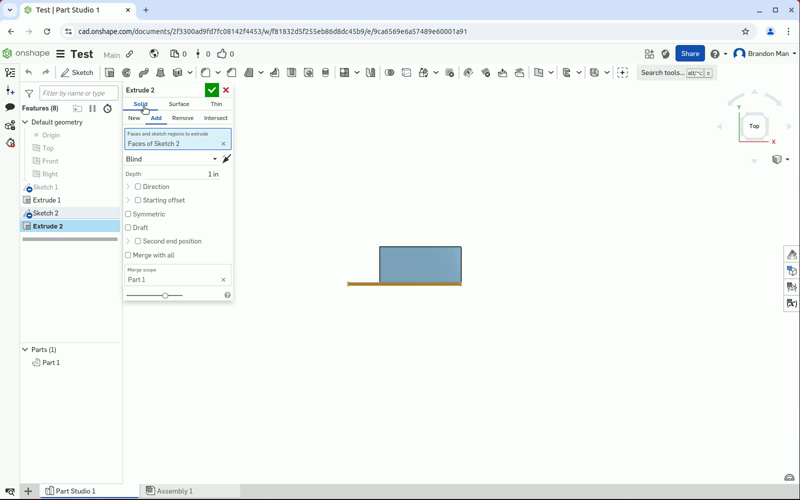
click(143, 106)
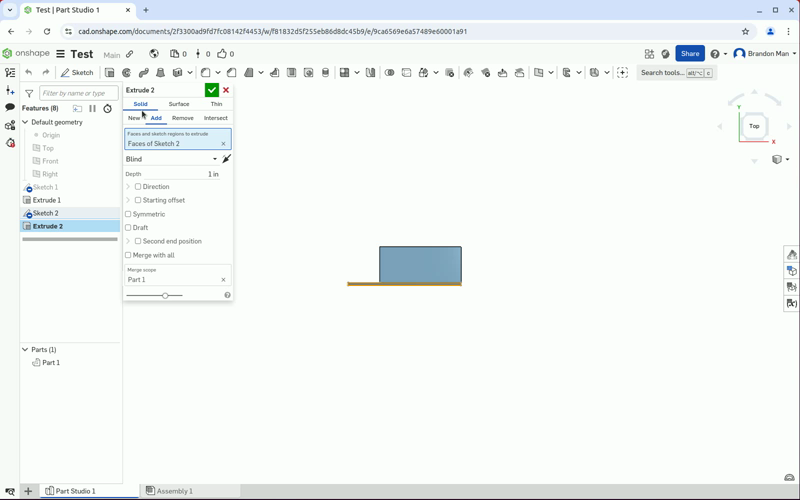
mouse_move(137, 120)
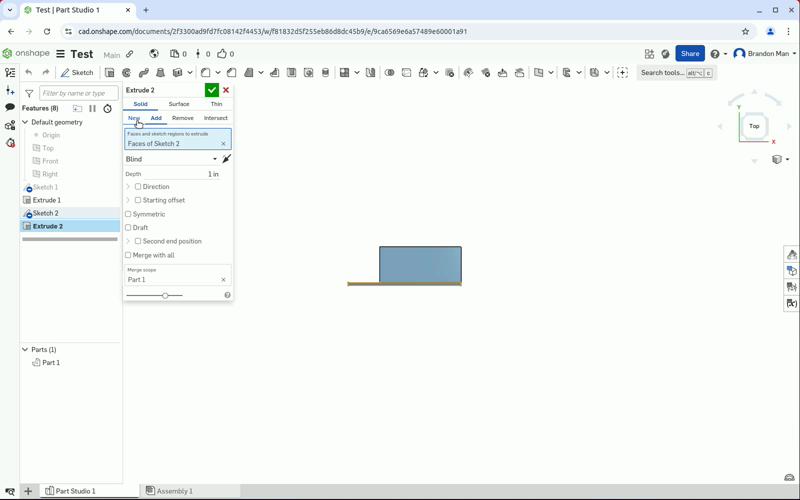
click(137, 120)
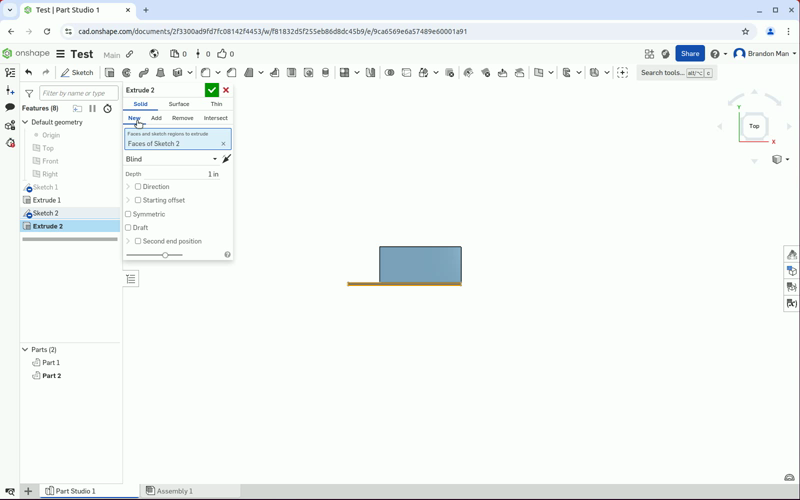
key(tab, 4)
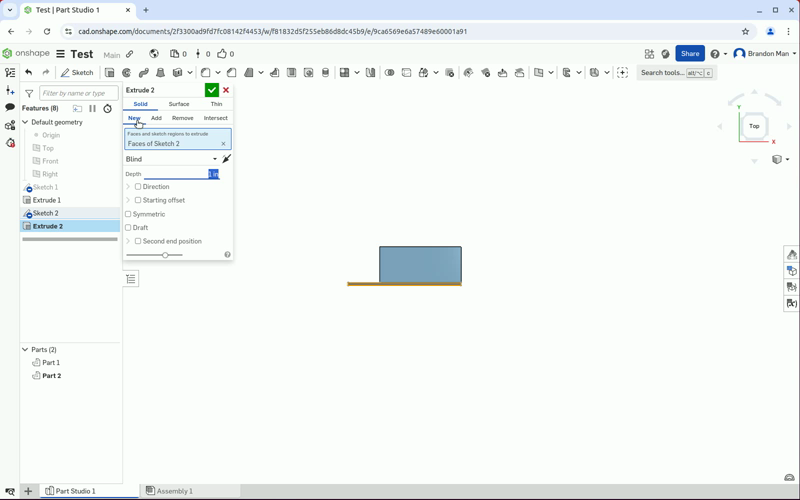
text(2.407)
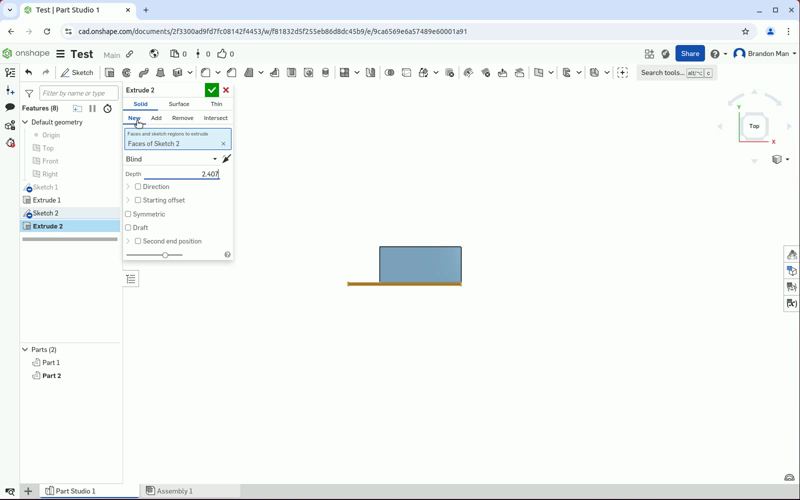
key(enter)
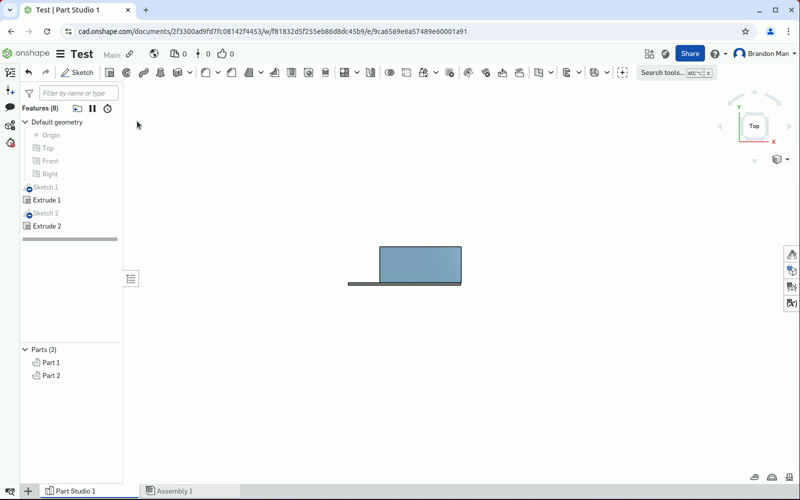
key(shift+h)
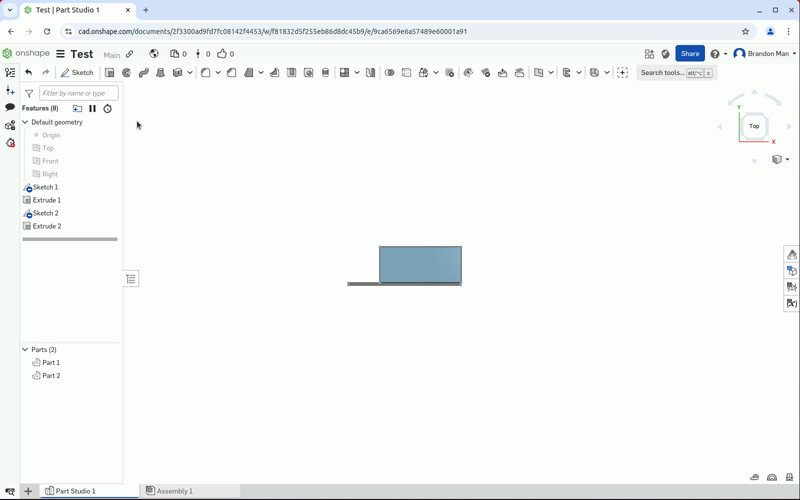
key(shift+h)
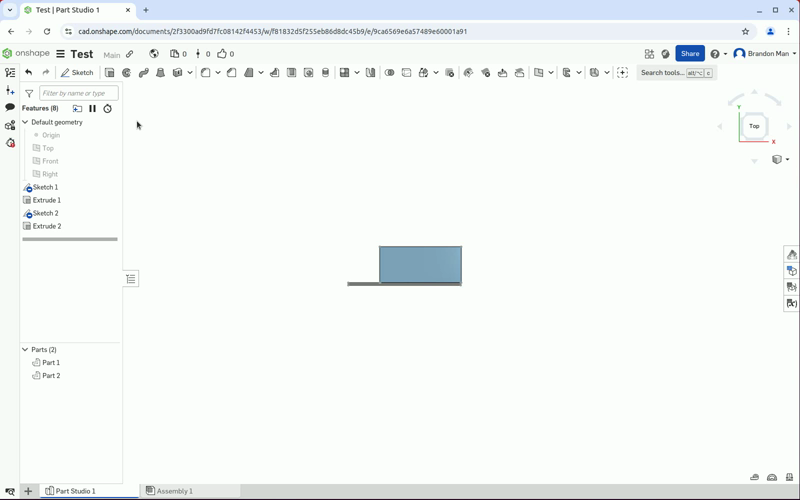
key(shift+7)
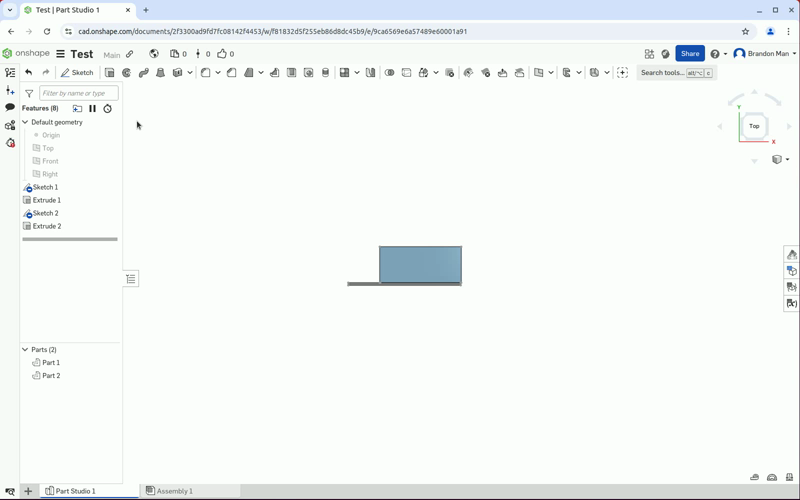
key(up, 3)
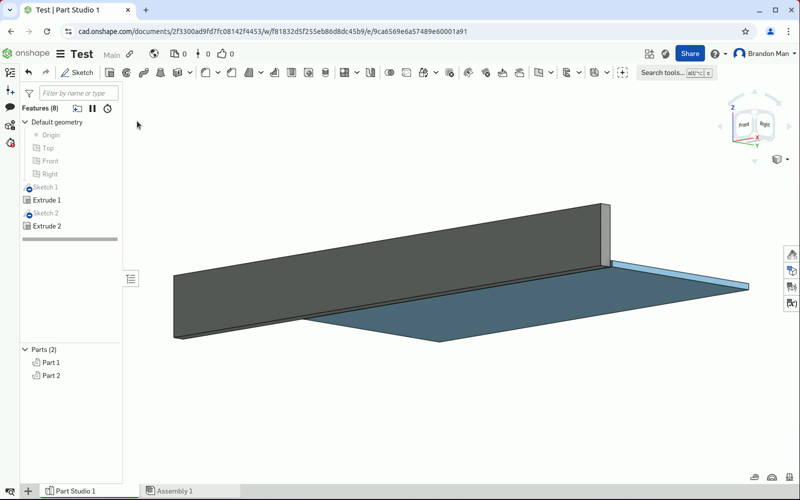
key(left, 3)
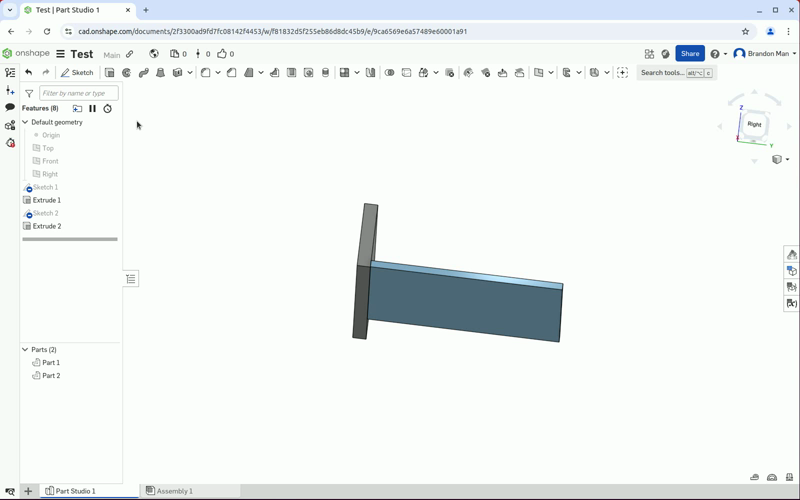
key(right, 3)
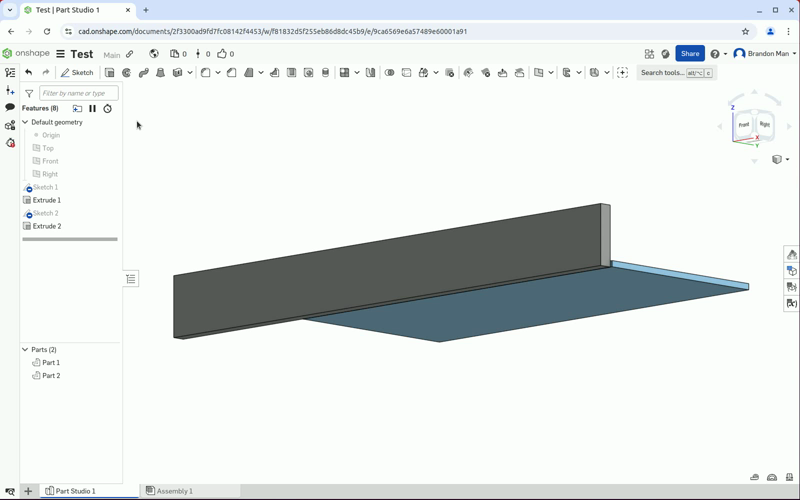
key(down, 3)
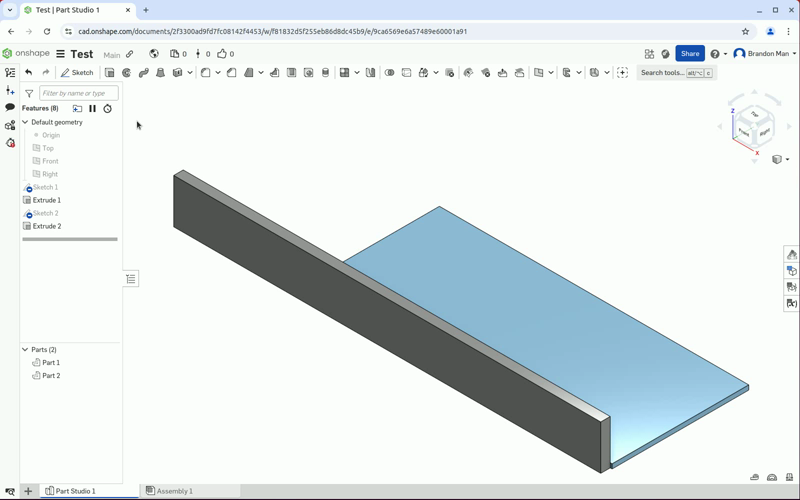
mouse_move(73, 189)
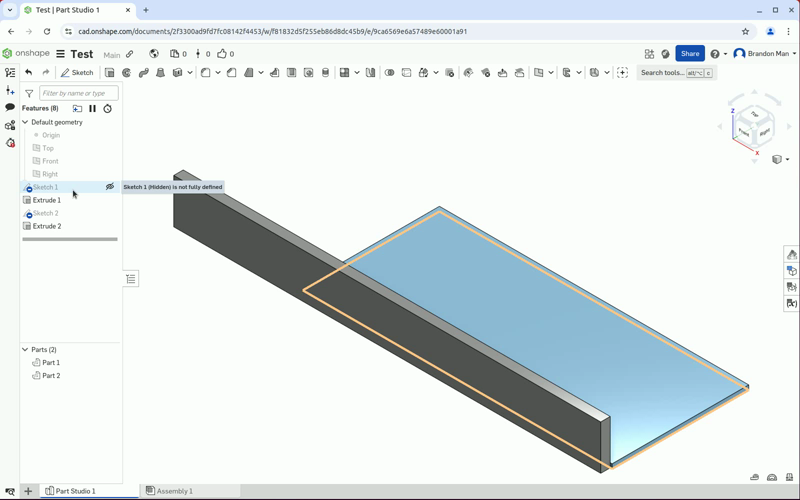
click(73, 189)